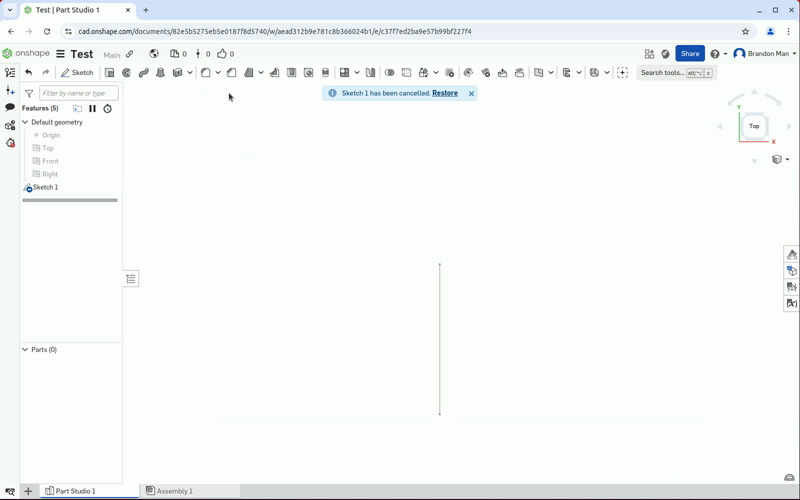
key(shift+h)
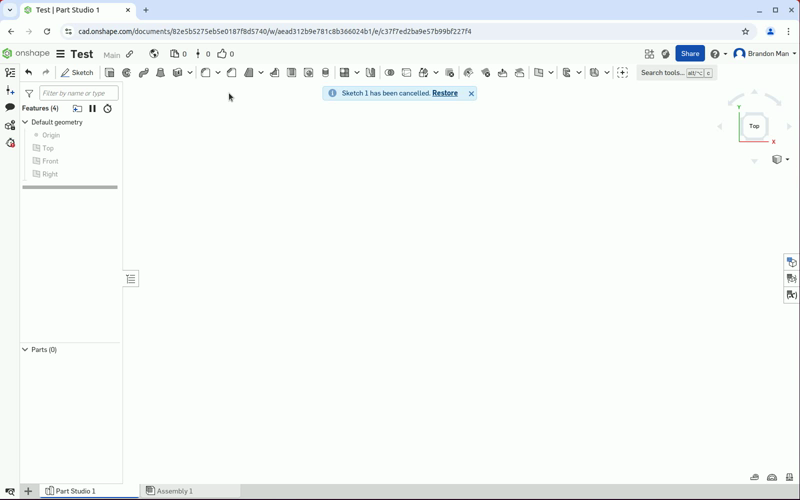
mouse_move(73, 352)
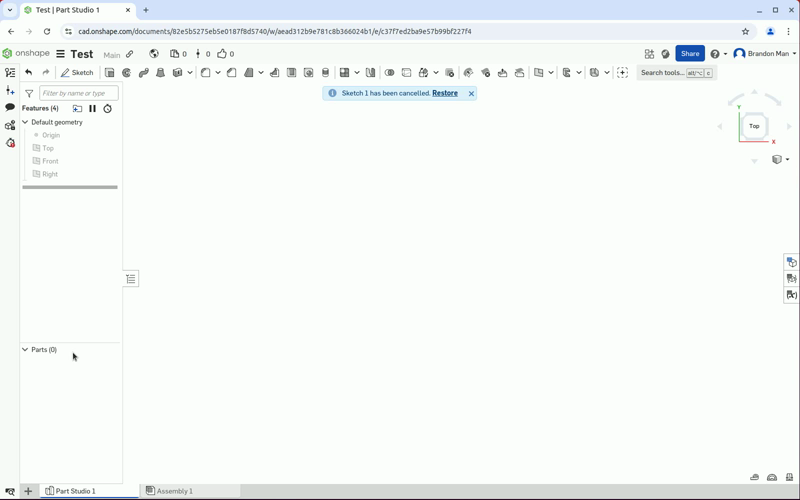
key(y)
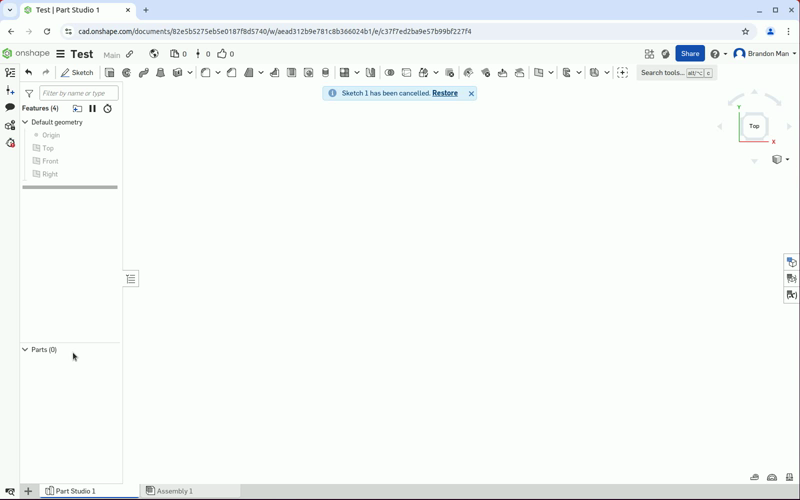
key(shift+p)
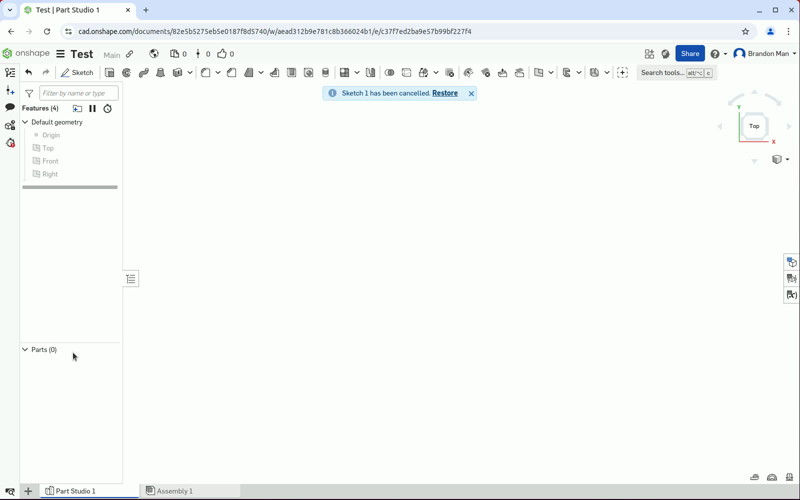
key(space)
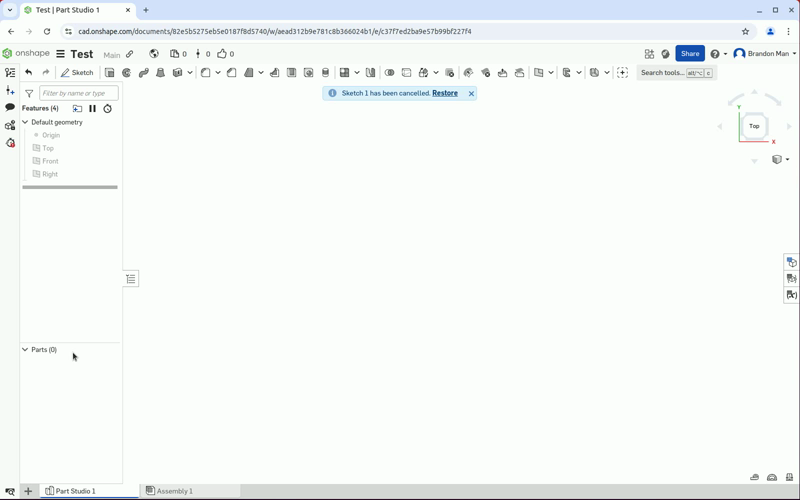
key_down(shift)
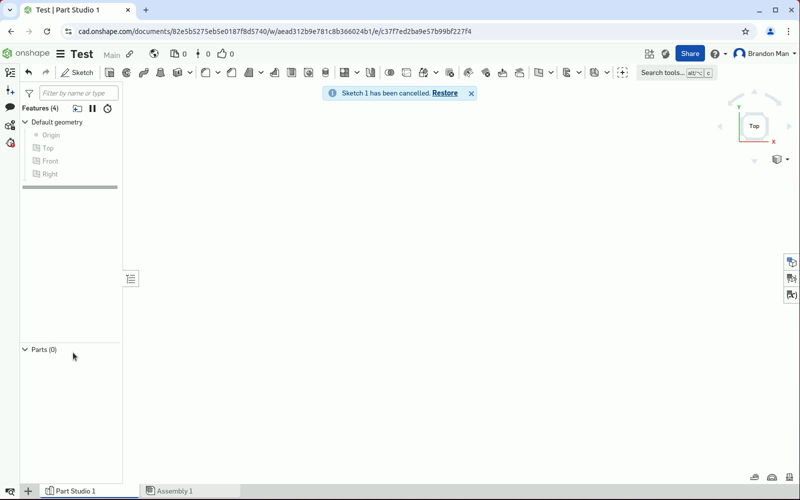
key(up)
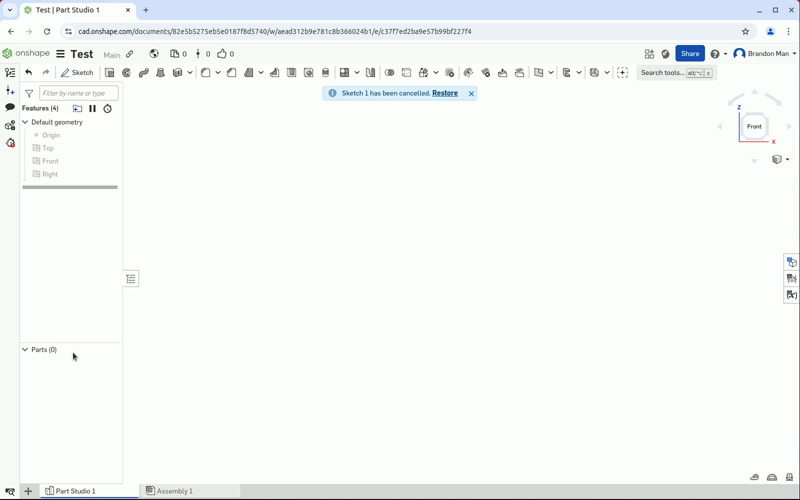
key_up(shift)
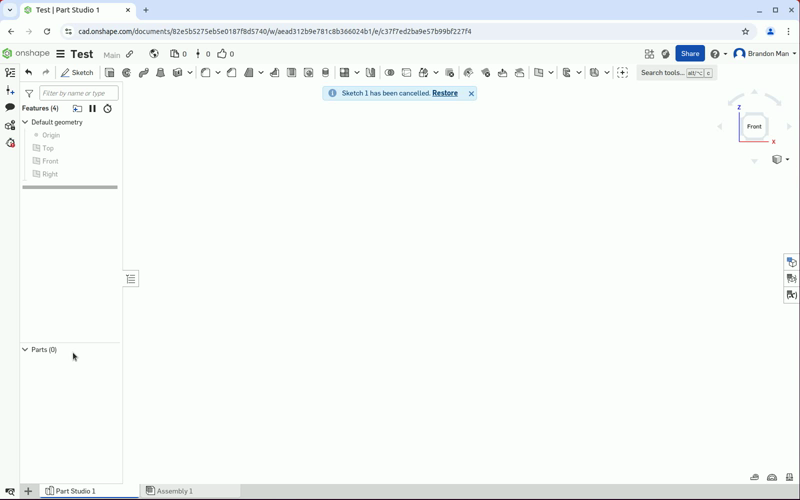
mouse_move(73, 352)
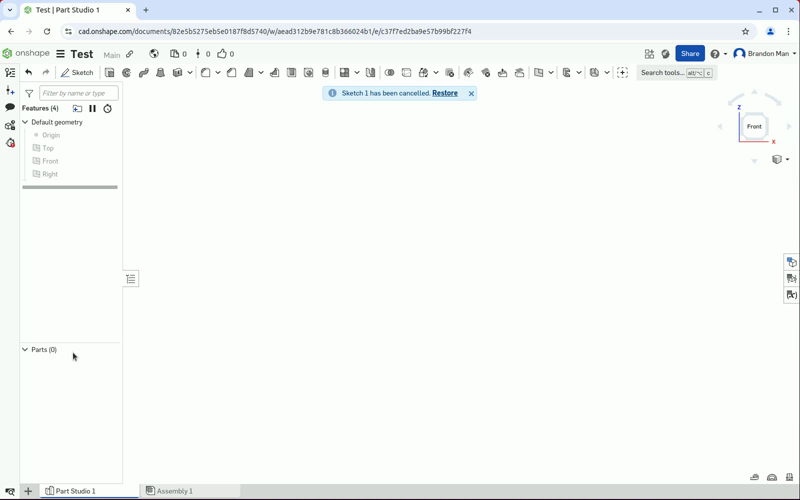
key(shift+y)
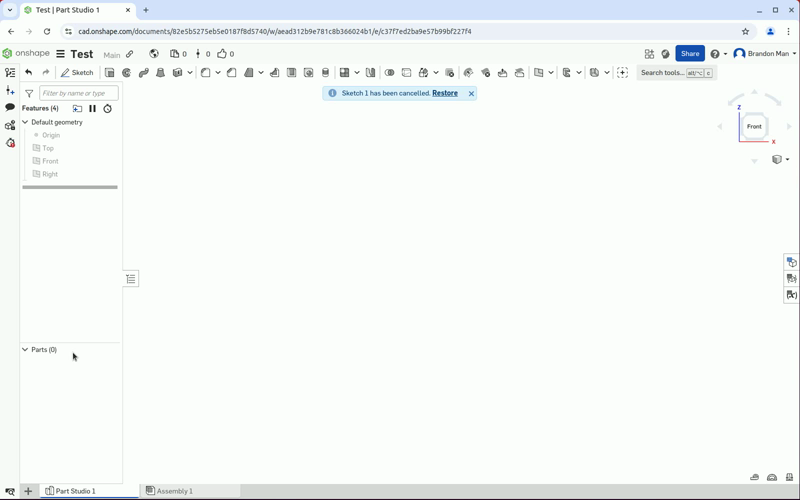
key(shift+s)
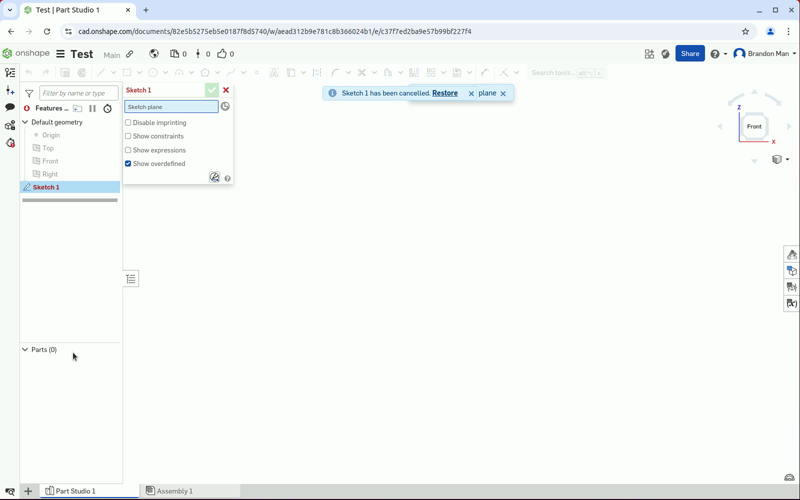
mouse_move(73, 163)
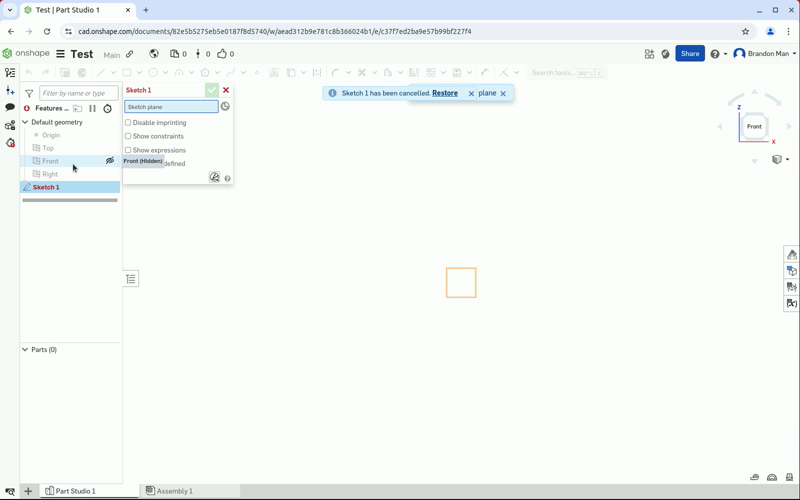
click(73, 163)
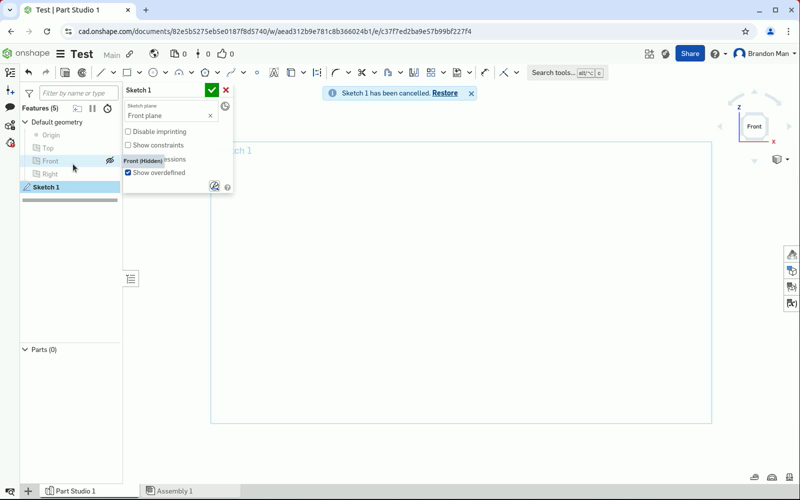
mouse_move(73, 352)
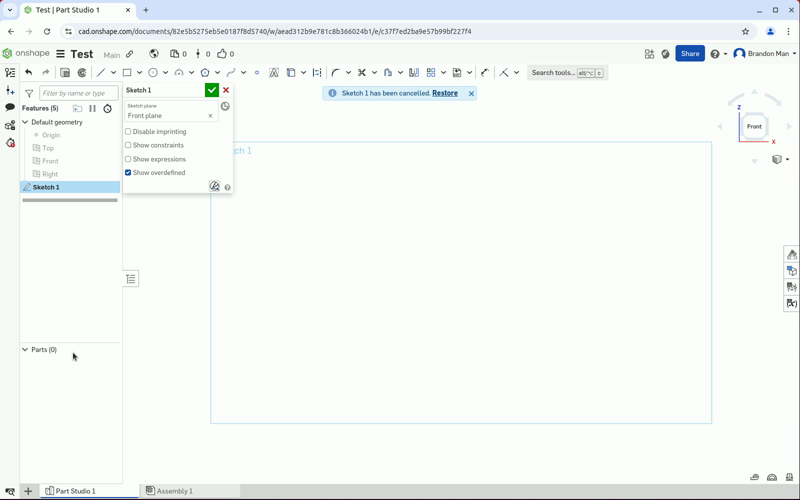
key(y)
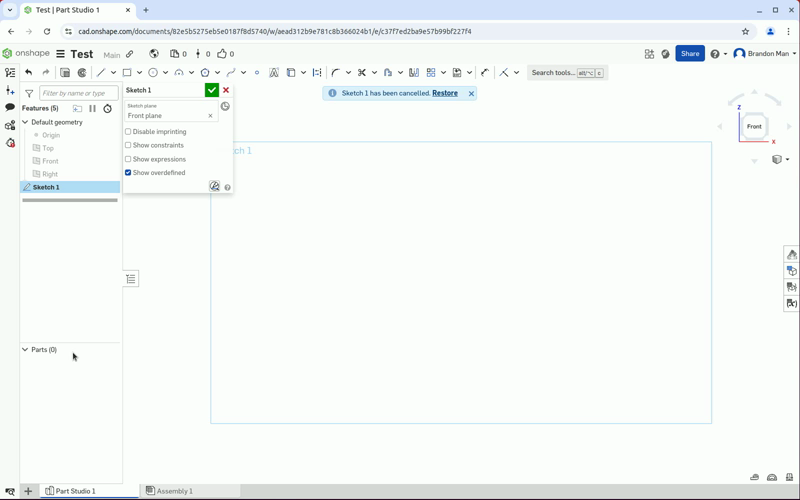
key(l)
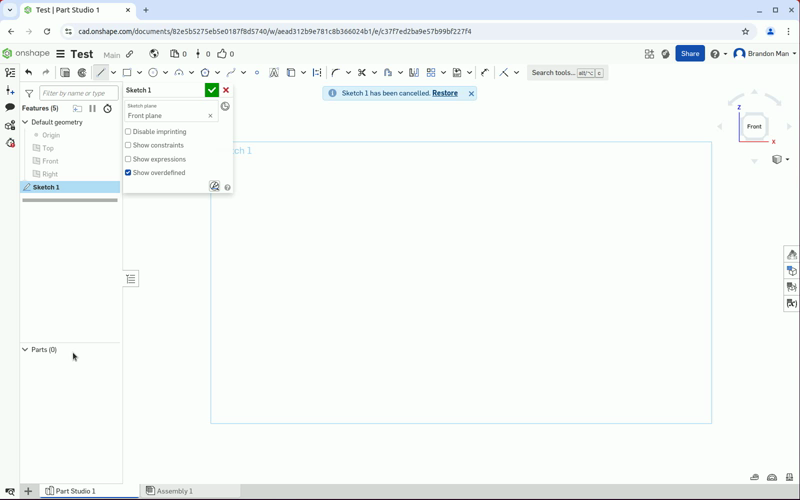
key_down(shift)
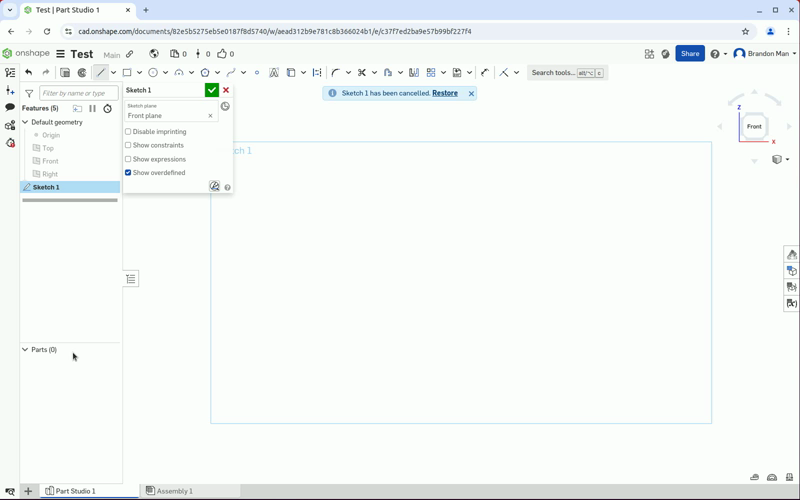
mouse_move(460, 282)
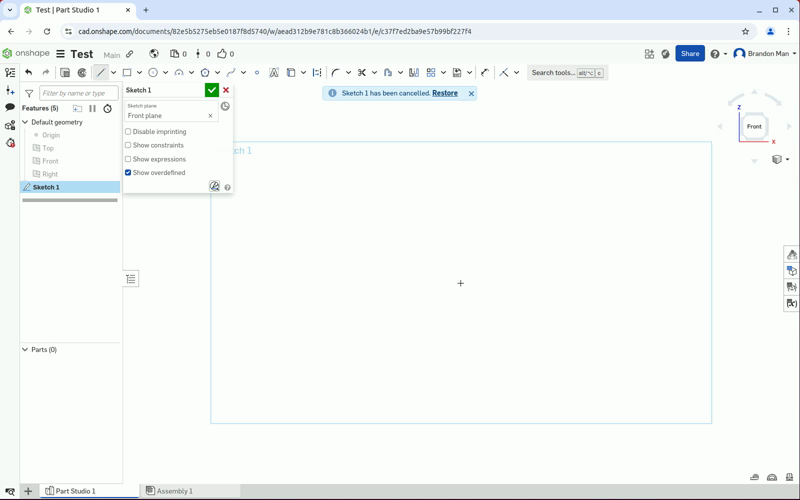
click(460, 282)
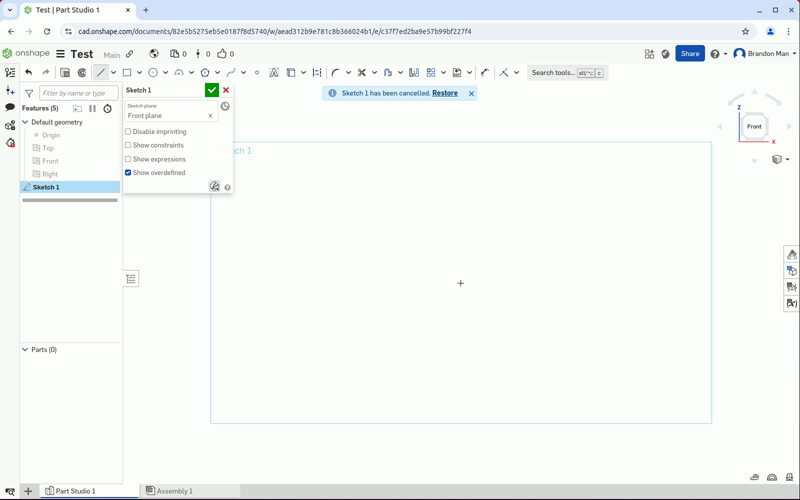
key_up(shift)
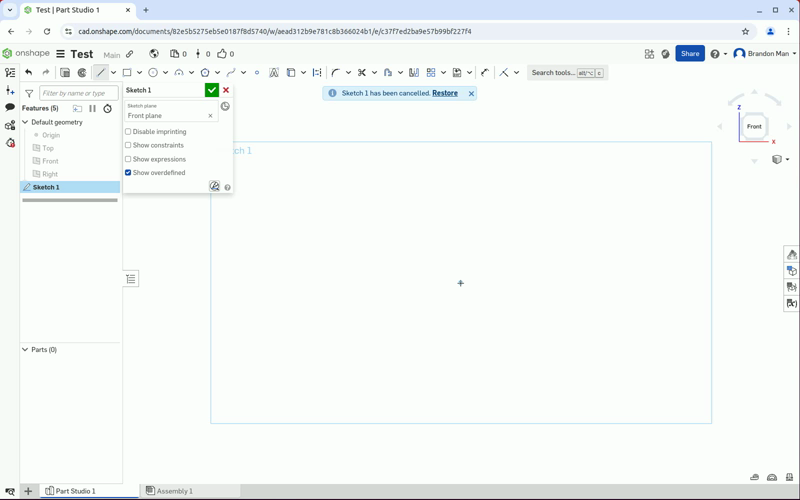
key_down(shift)
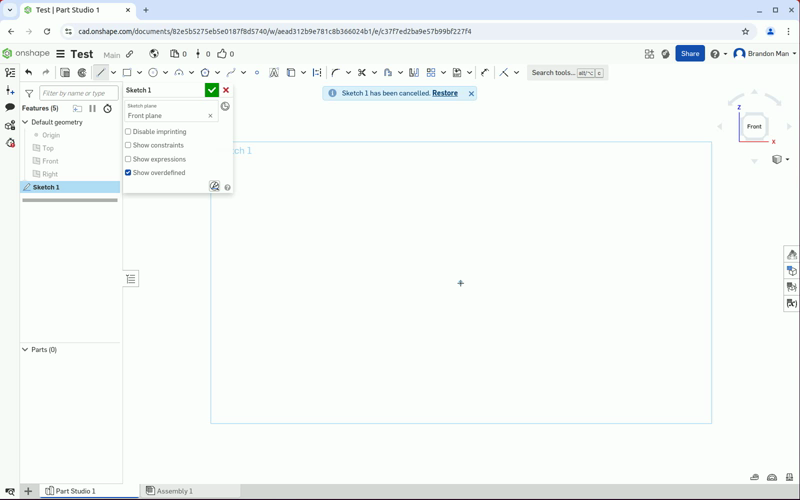
mouse_move(557, 282)
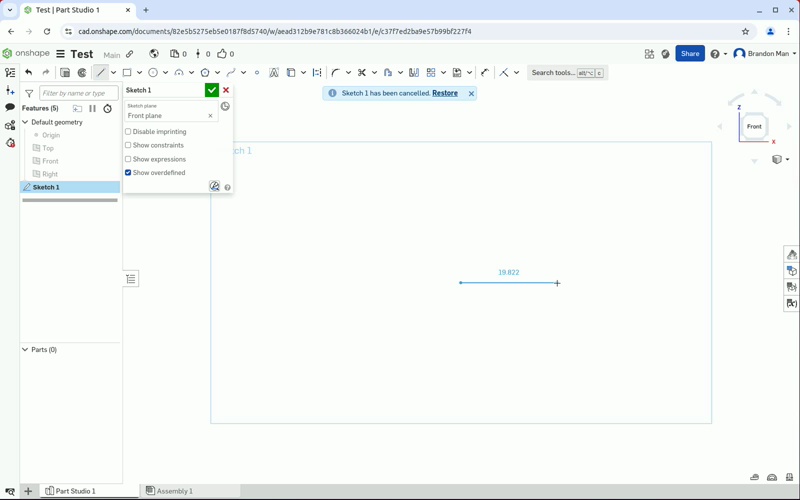
click(557, 282)
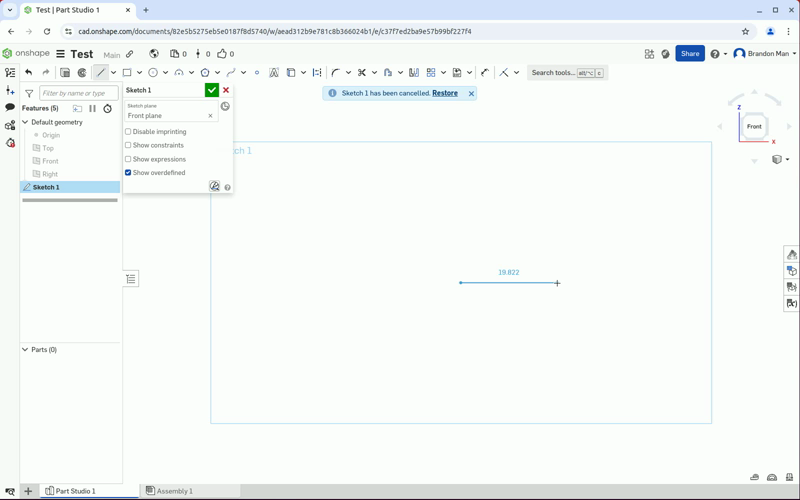
key_up(shift)
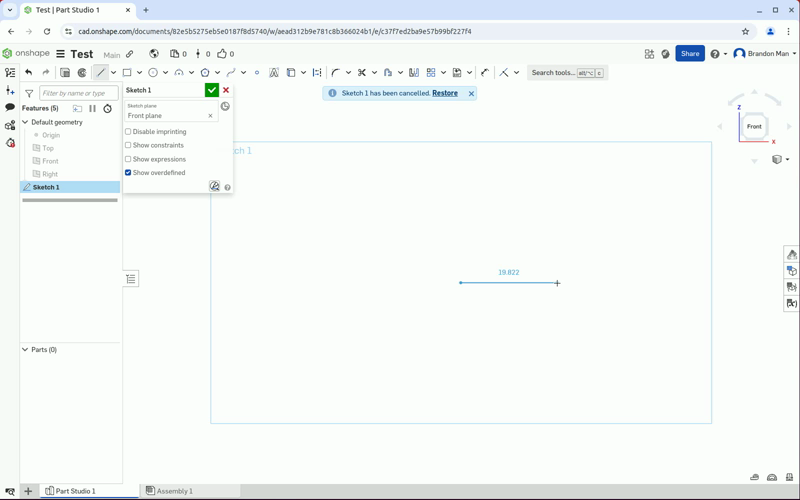
key_down(shift)
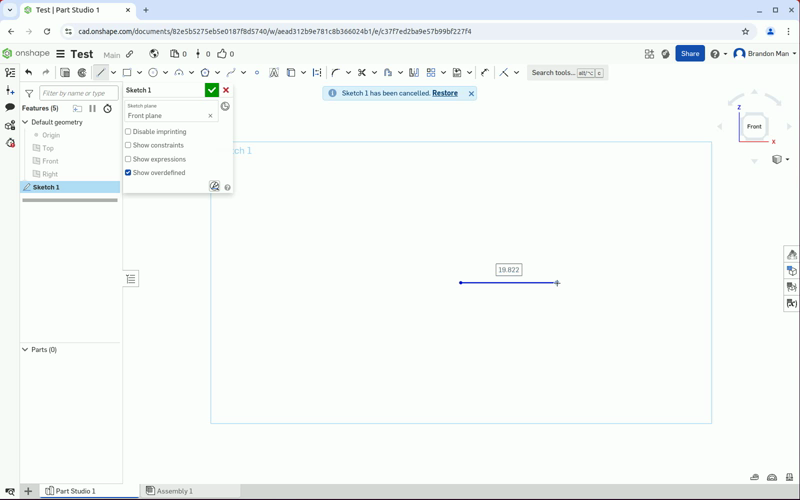
mouse_move(587, 282)
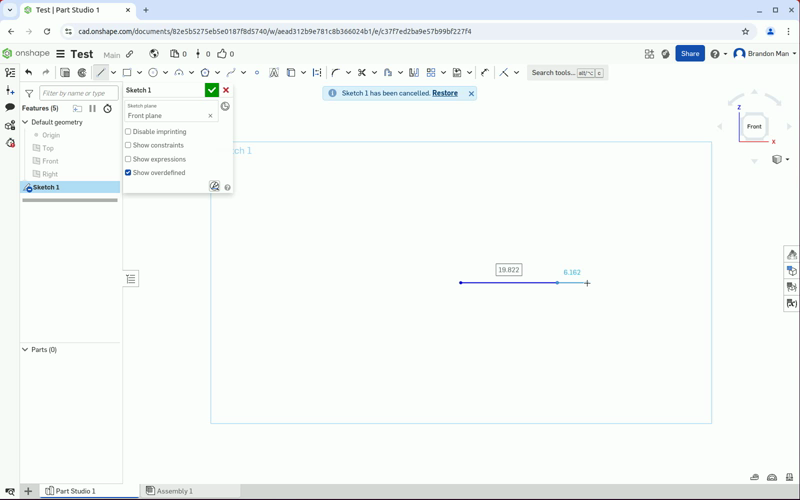
mouse_move(557, 265)
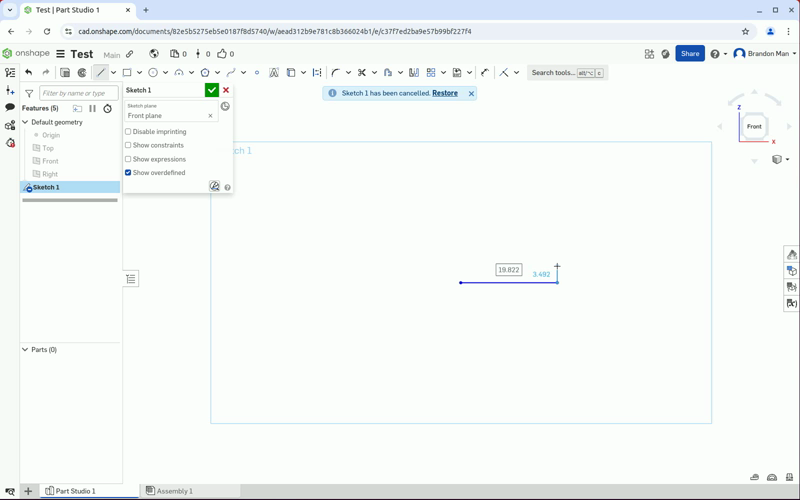
click(557, 265)
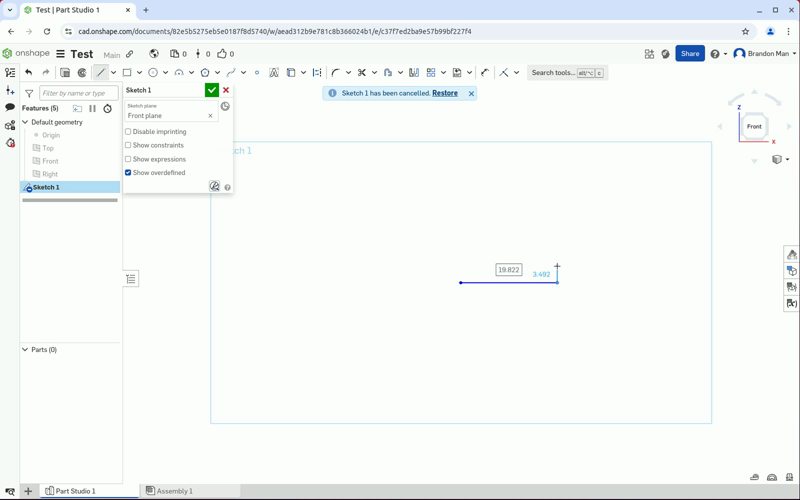
key_up(shift)
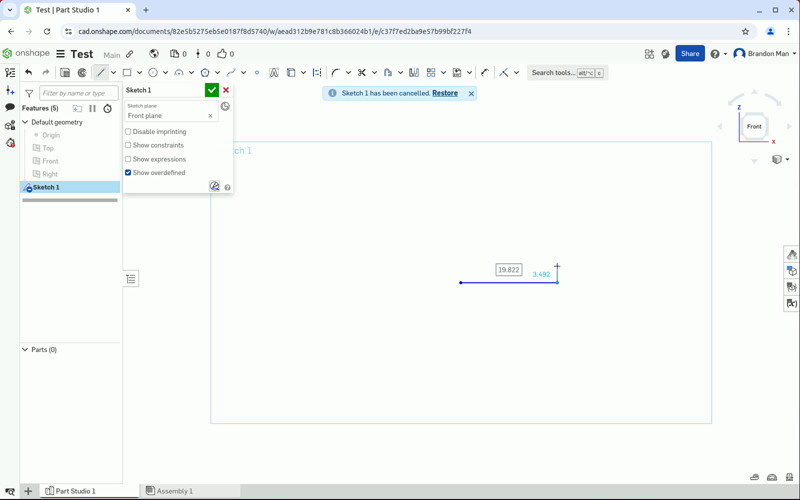
key_down(shift)
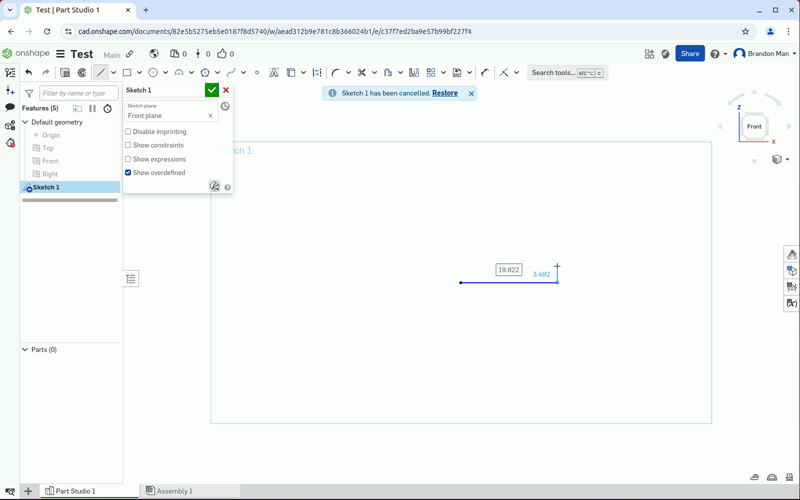
mouse_move(460, 265)
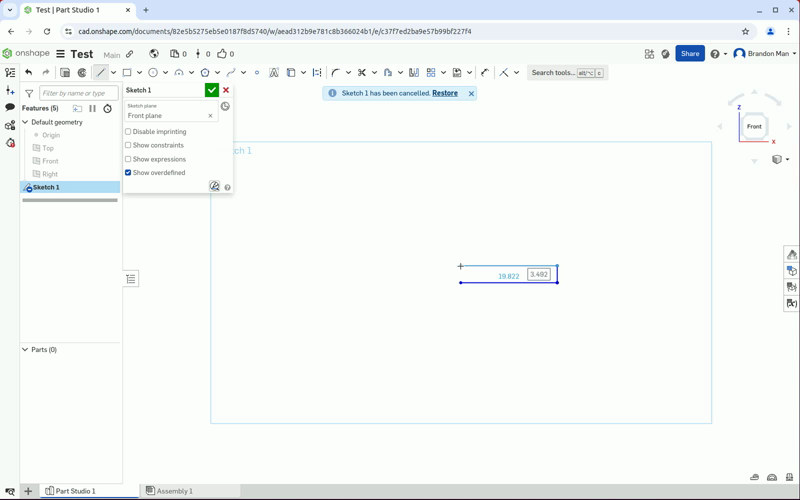
click(460, 265)
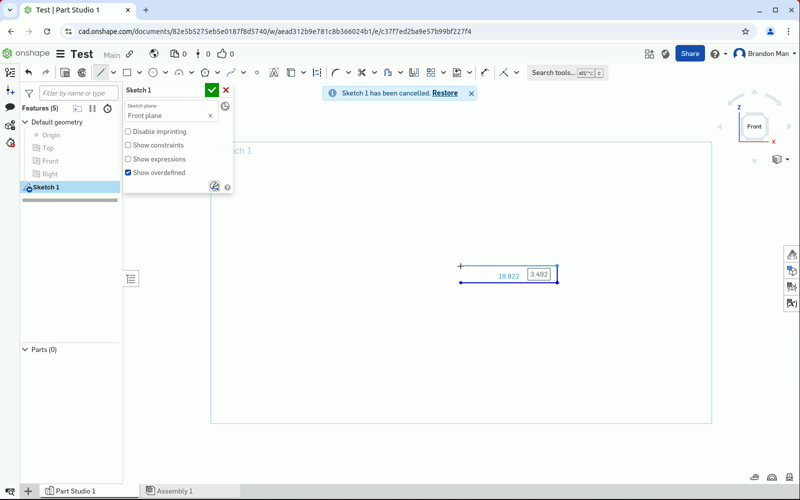
key_up(shift)
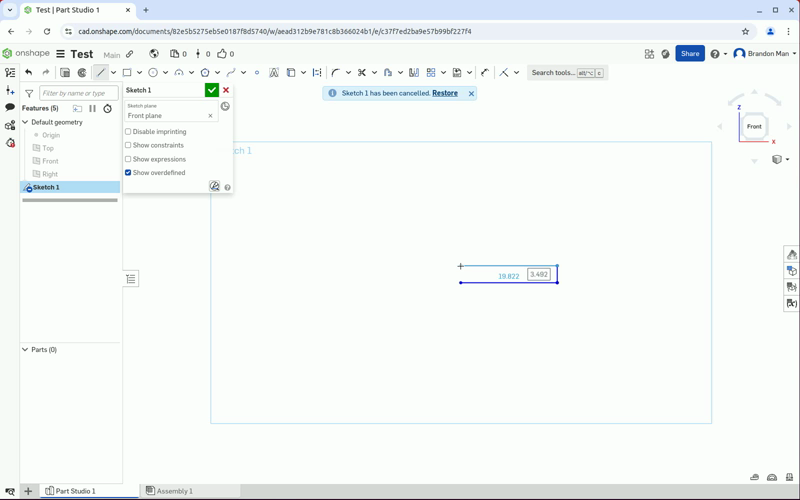
mouse_move(490, 265)
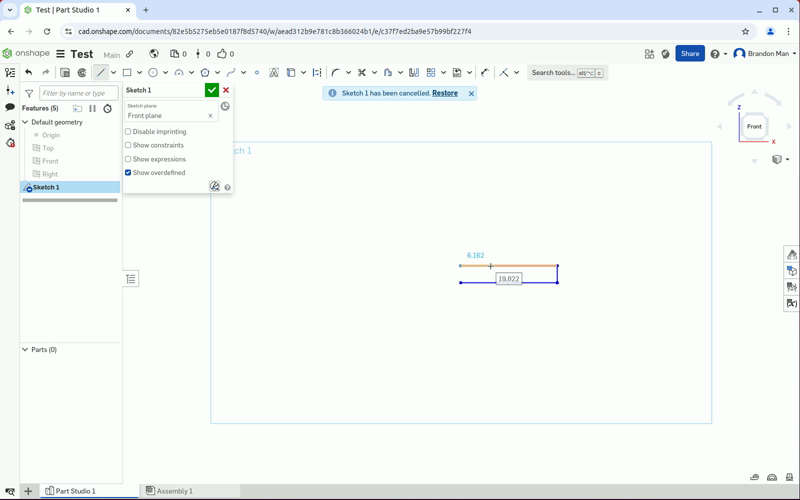
key_down(shift)
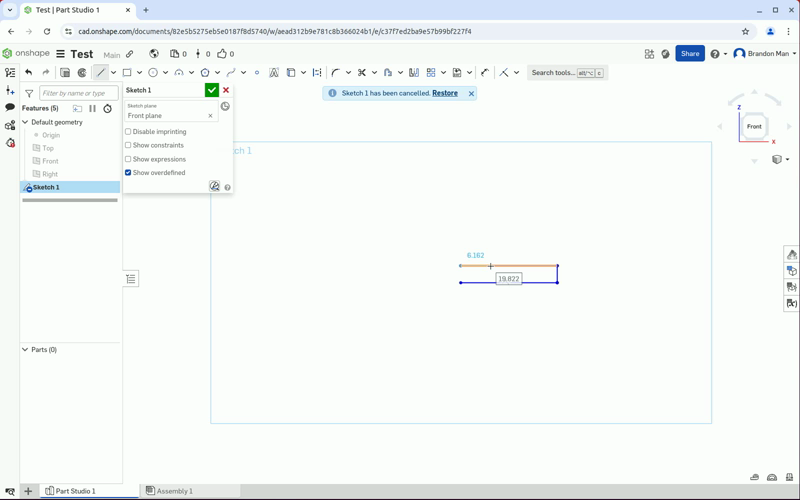
mouse_move(460, 282)
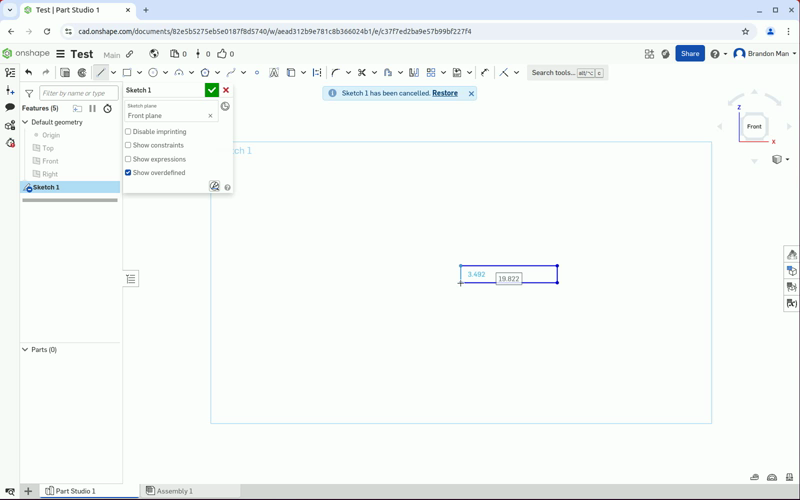
key_up(shift)
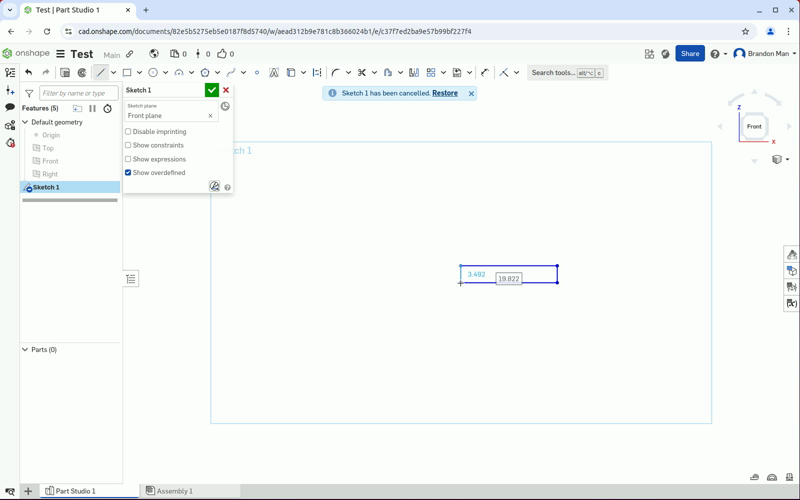
click(460, 282)
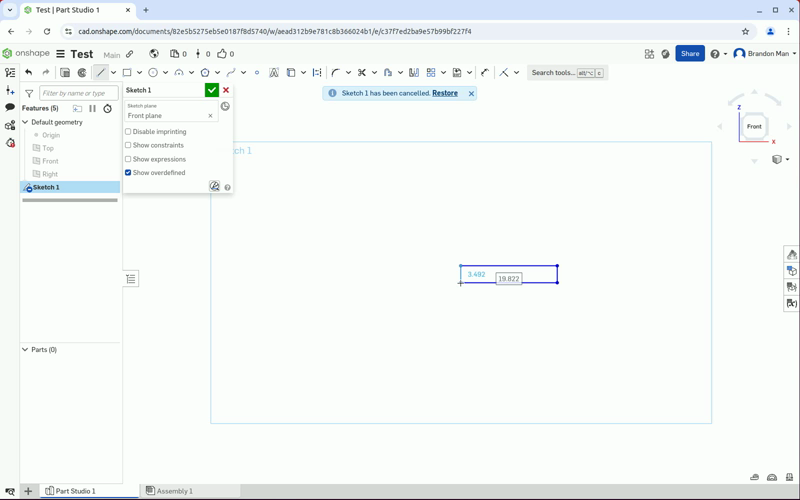
key(esc)
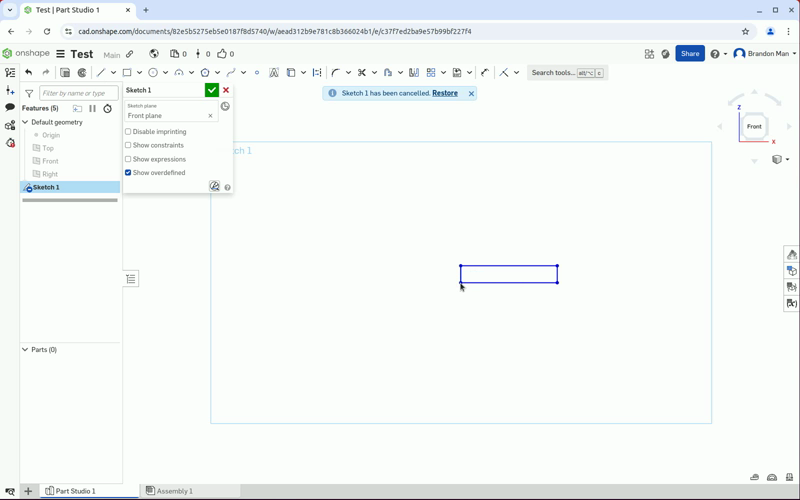
mouse_move(506, 269)
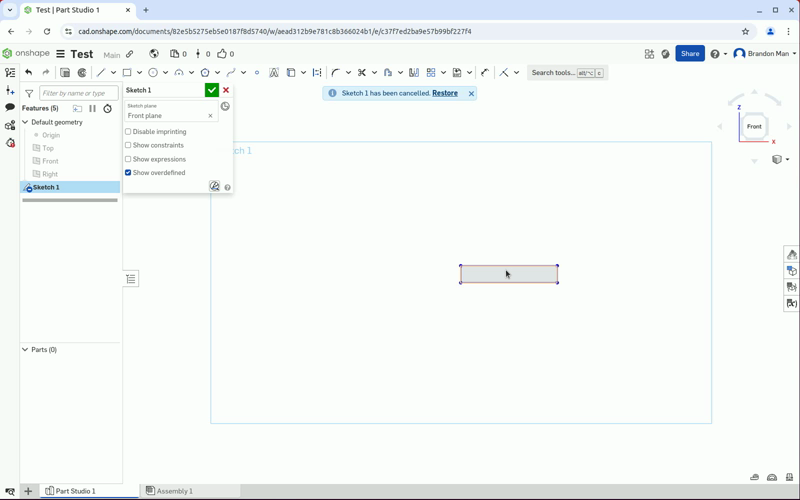
scroll(6)
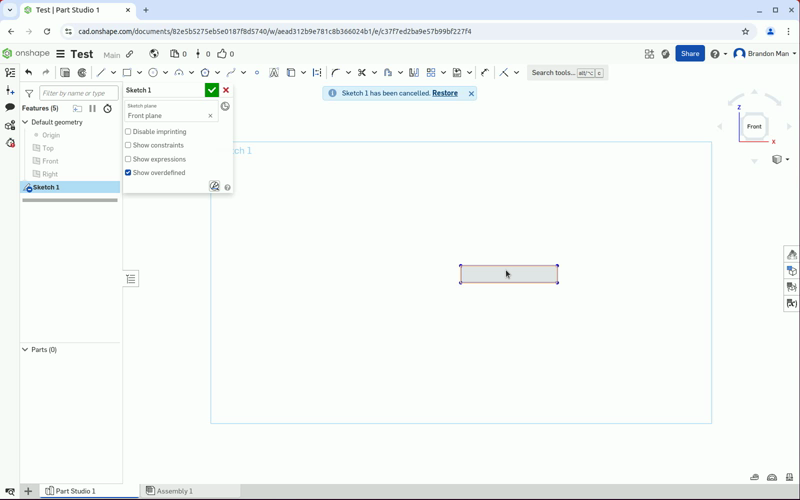
scroll(6)
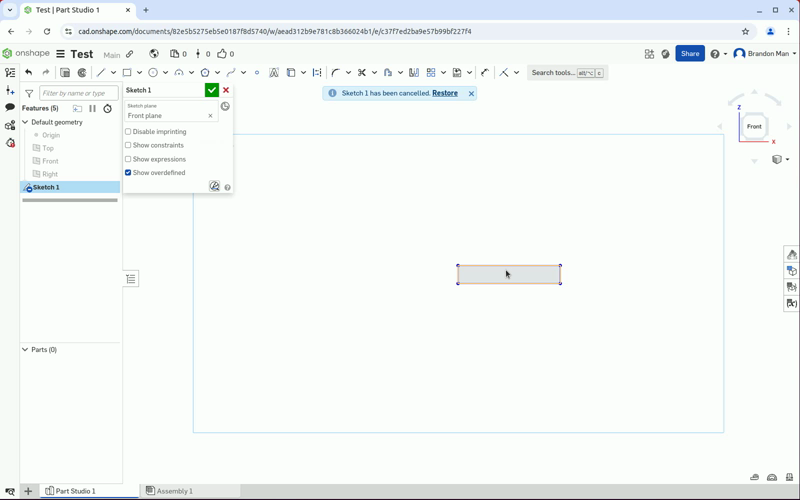
scroll(6)
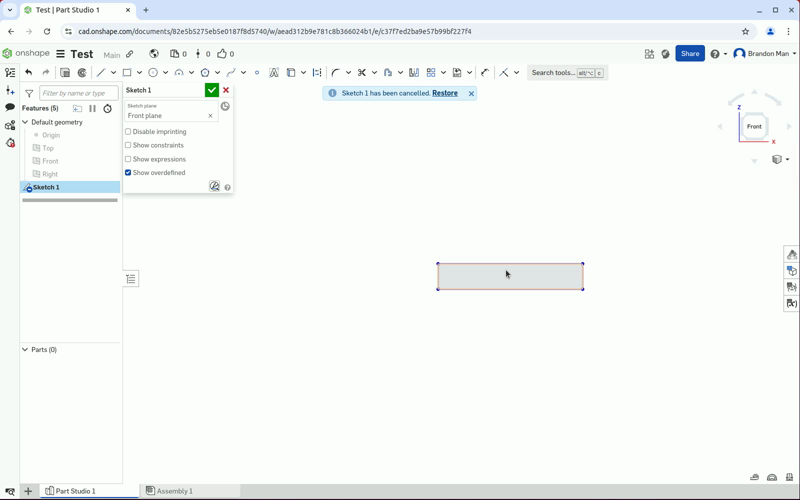
scroll(6)
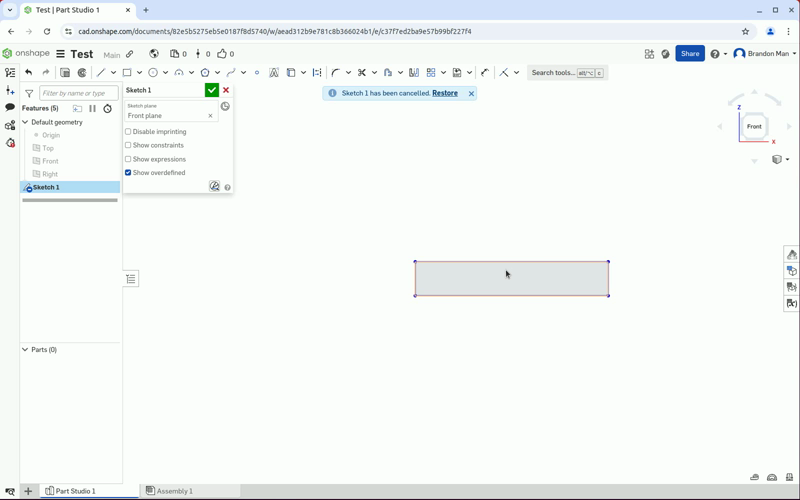
scroll(6)
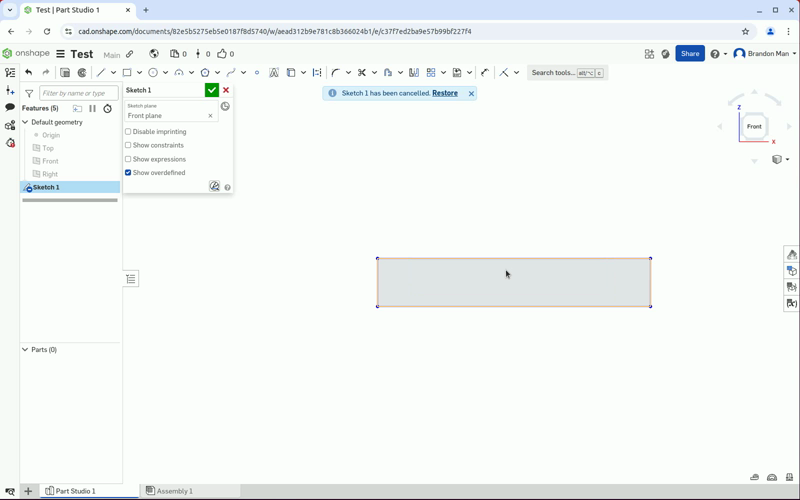
scroll(6)
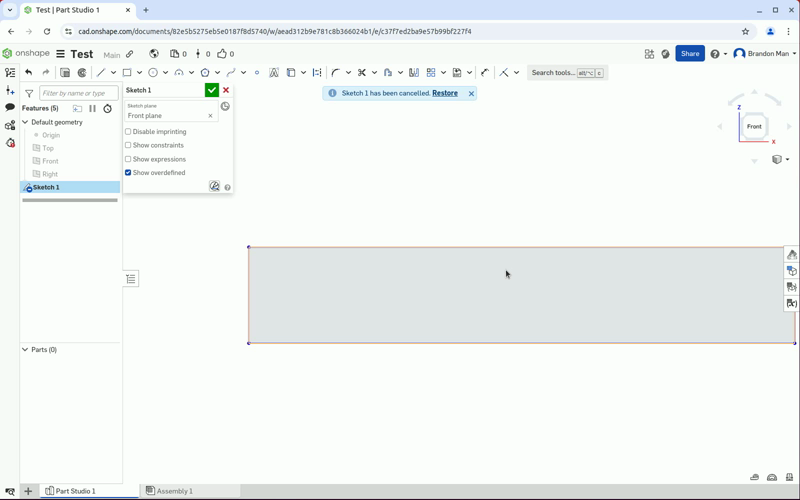
scroll(6)
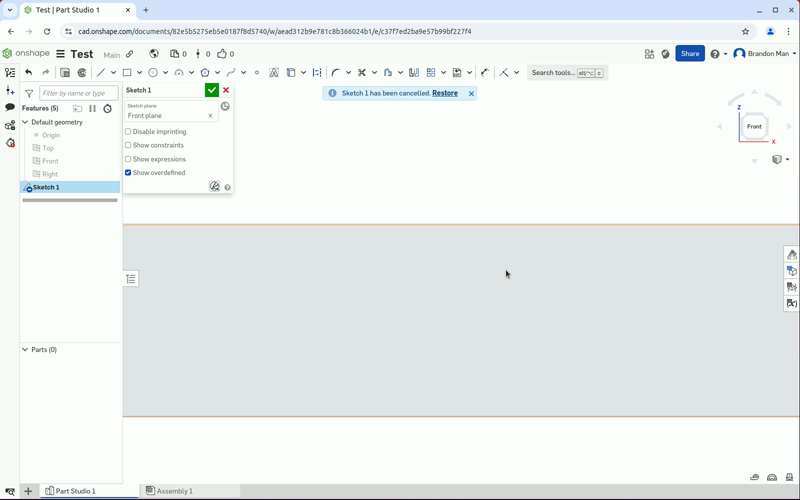
click(506, 269)
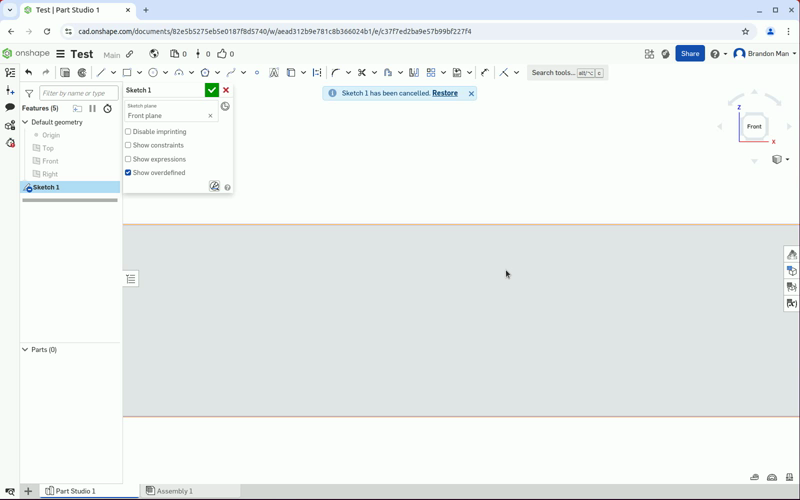
scroll(-6)
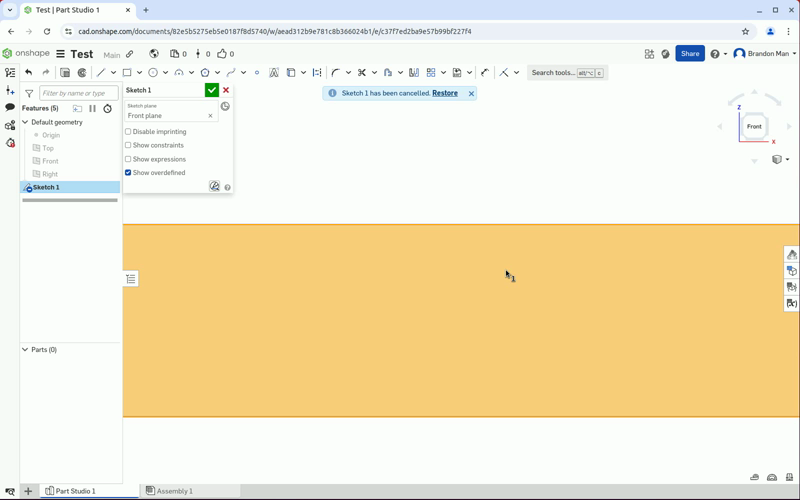
scroll(-6)
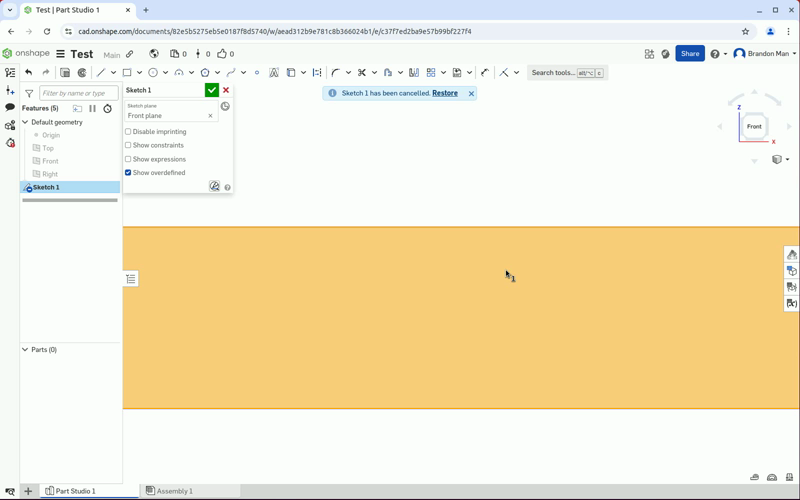
scroll(-6)
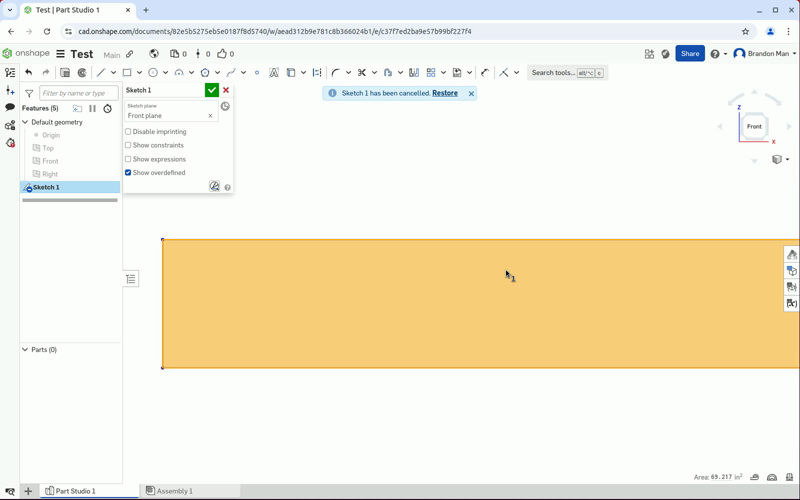
scroll(-6)
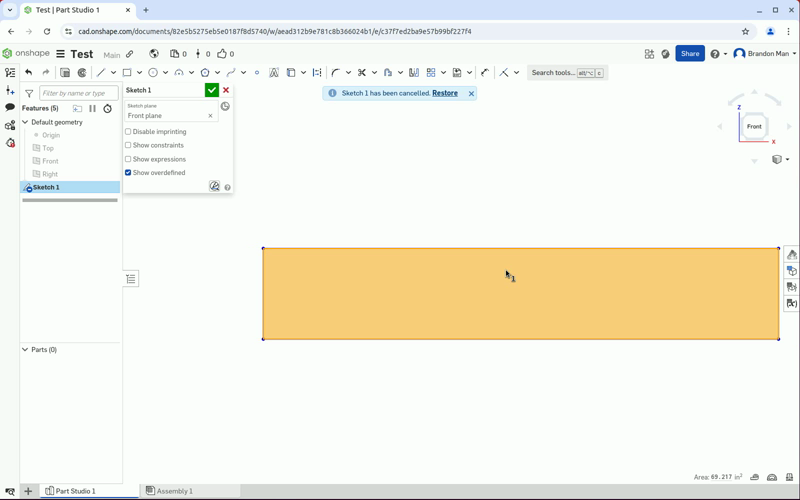
scroll(-6)
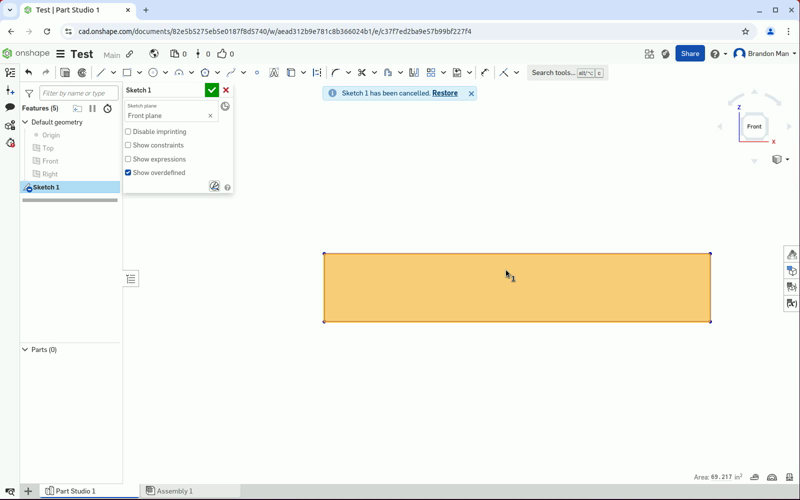
scroll(-6)
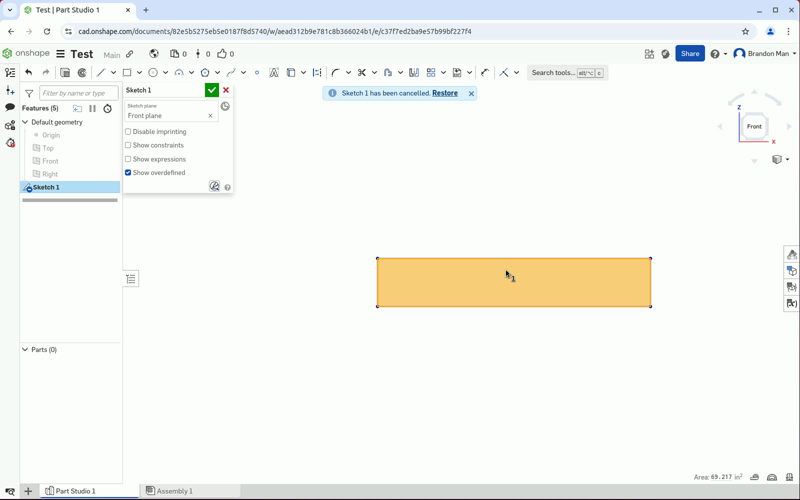
scroll(-6)
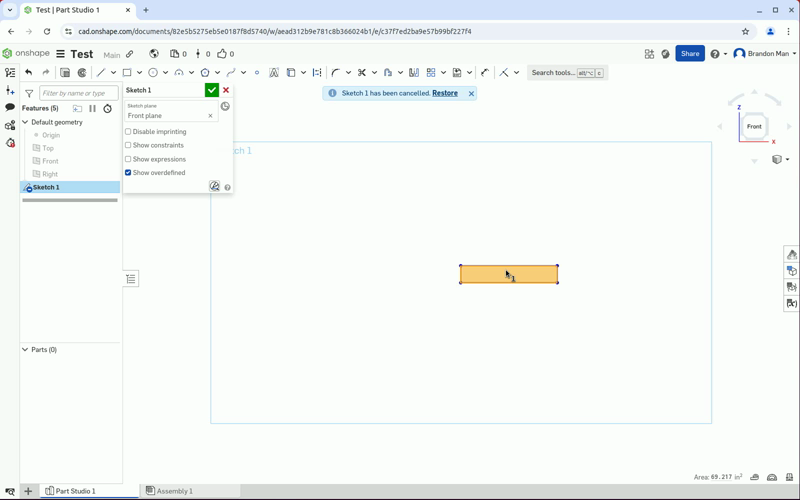
mouse_move(73, 352)
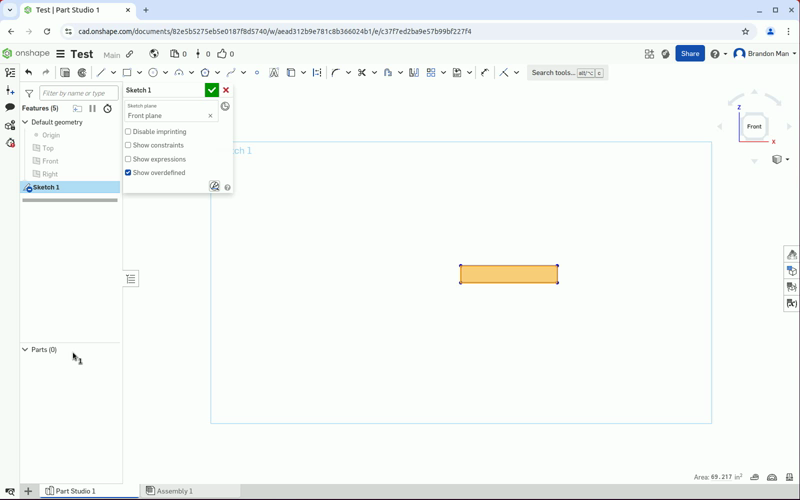
key(shift+y)
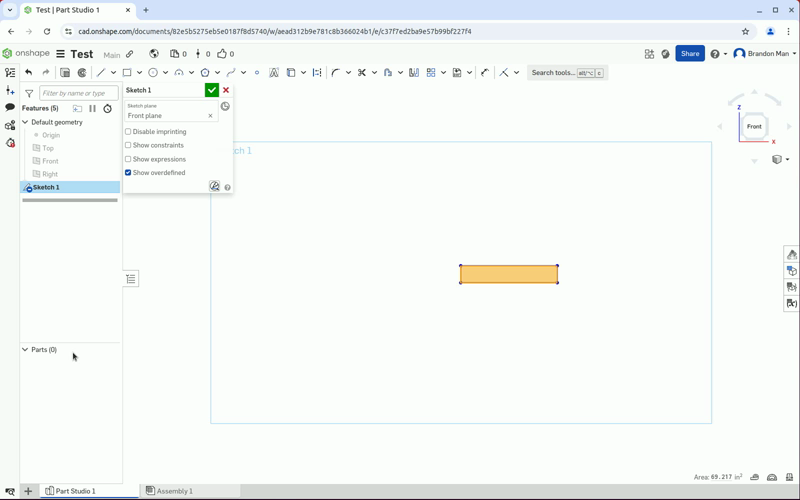
key(shift+e)
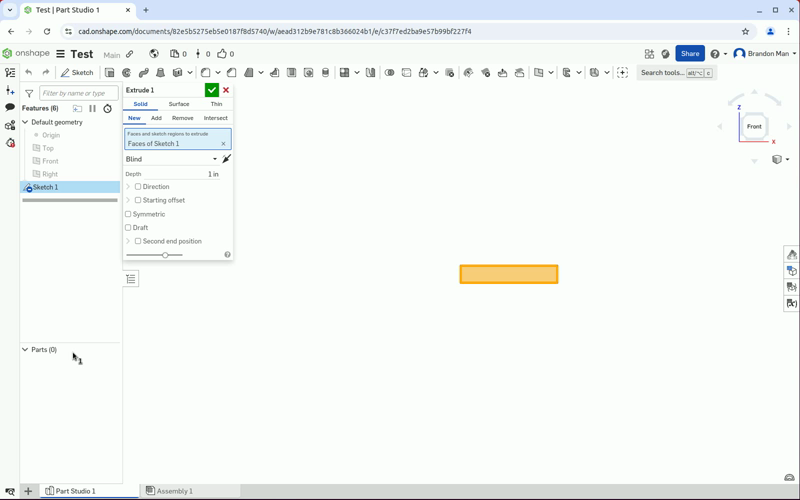
mouse_move(143, 106)
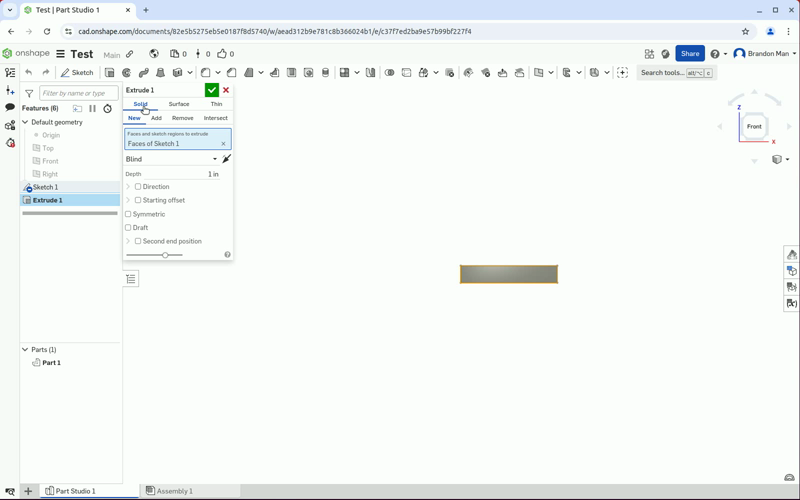
click(143, 106)
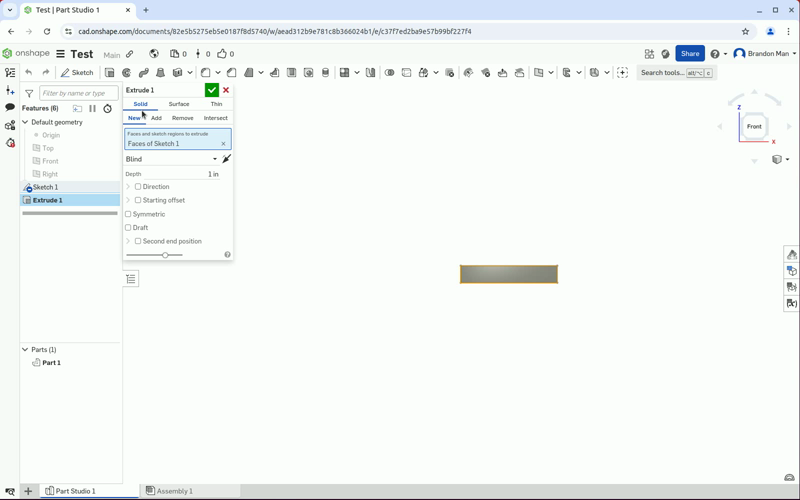
mouse_move(137, 120)
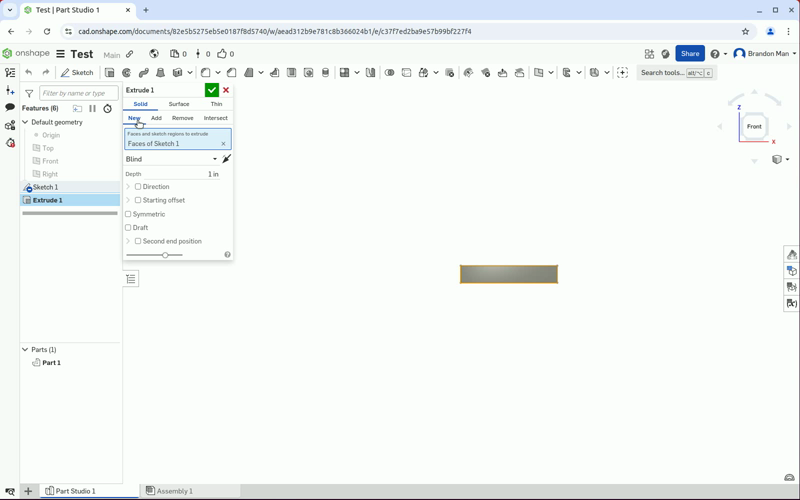
click(137, 120)
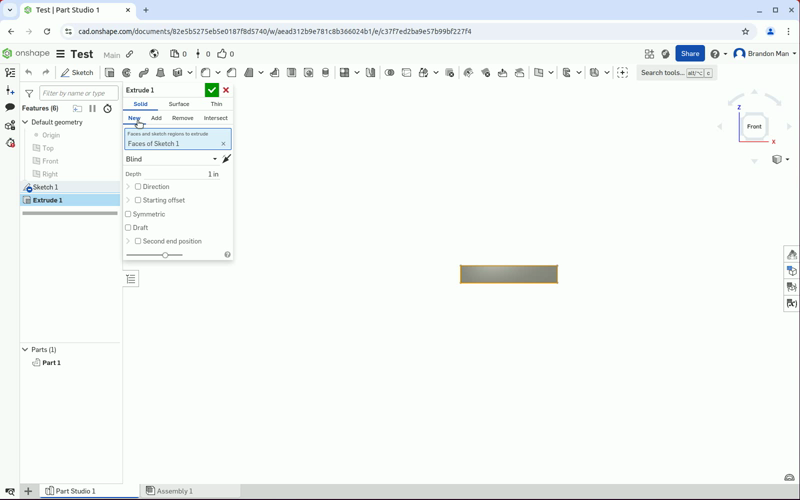
key(tab, 4)
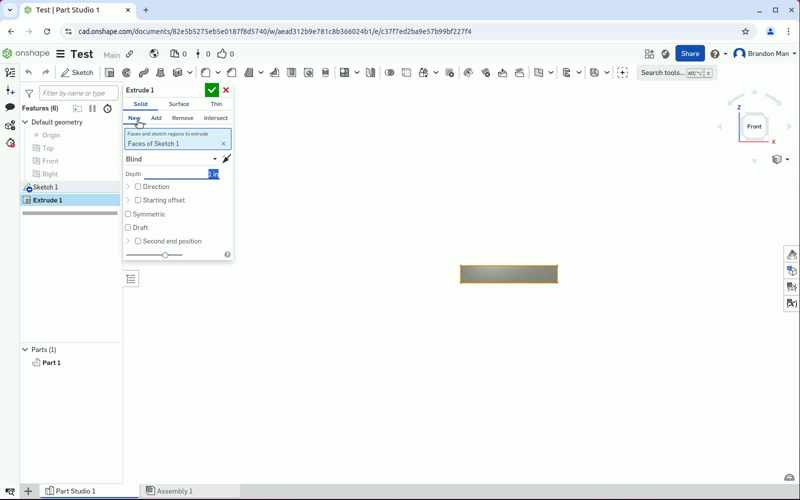
text(23.108)
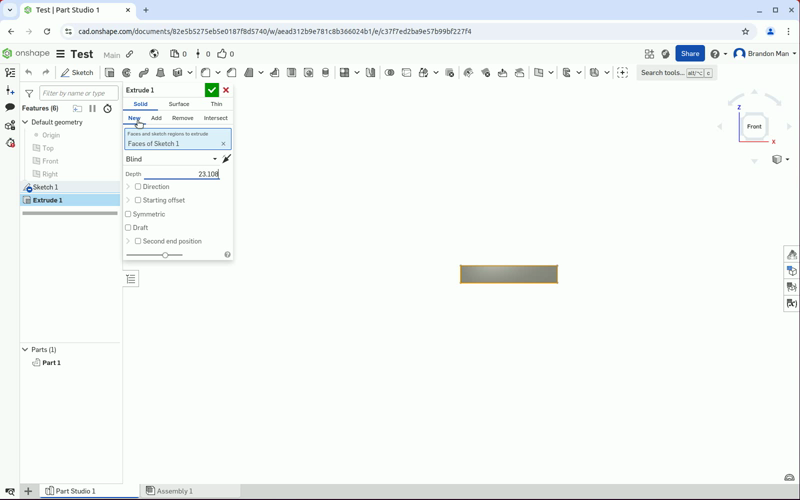
key(enter)
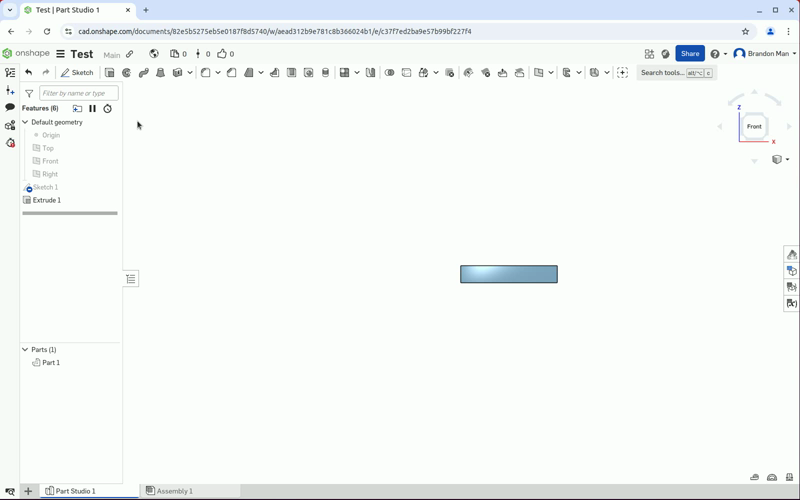
key(shift+h)
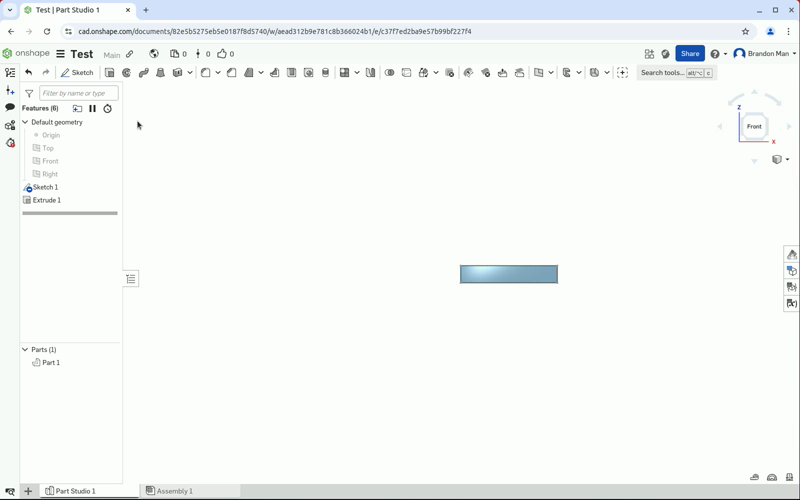
key(shift+h)
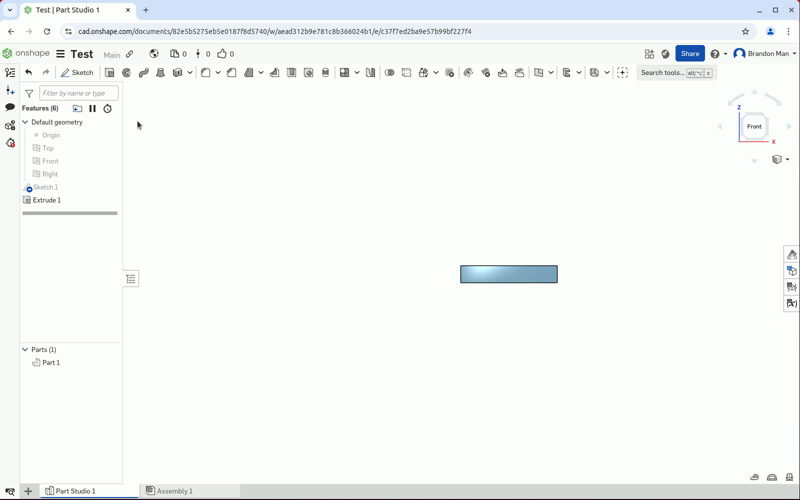
mouse_move(73, 189)
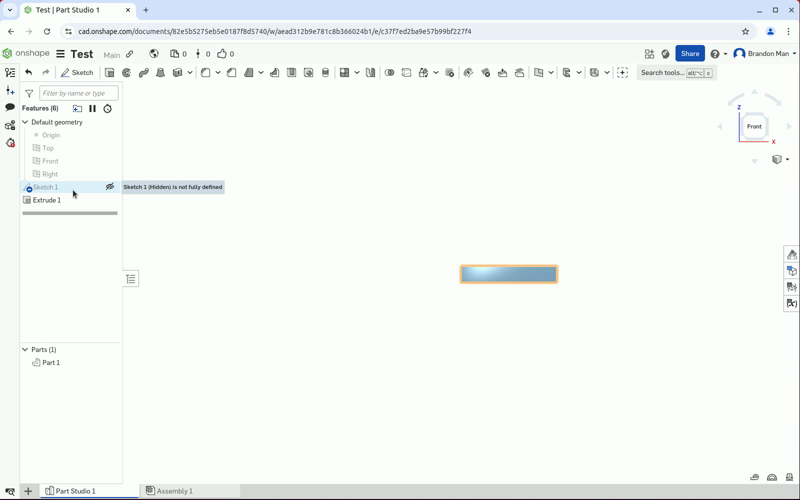
click(73, 189)
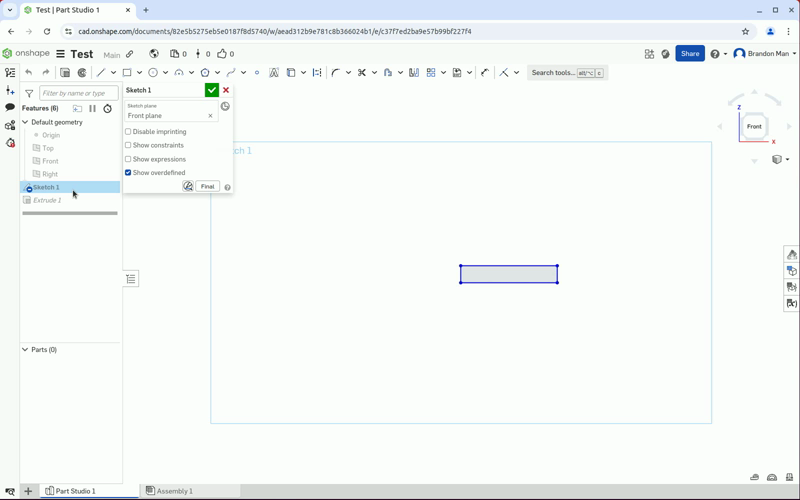
mouse_move(229, 92)
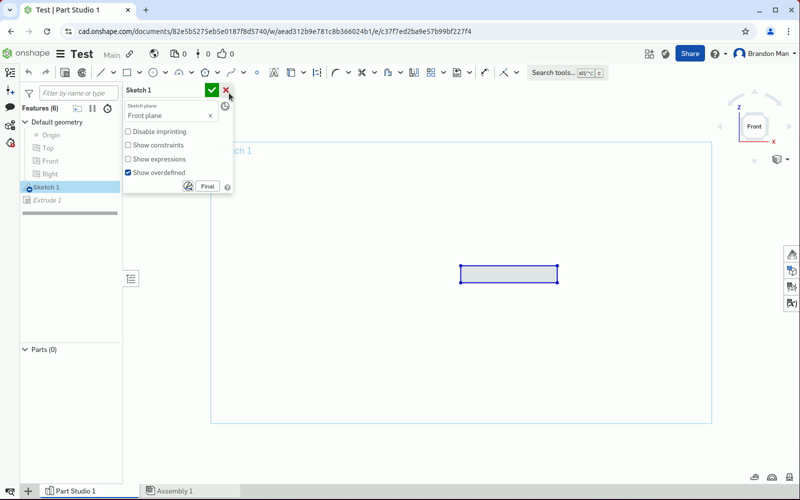
click(229, 92)
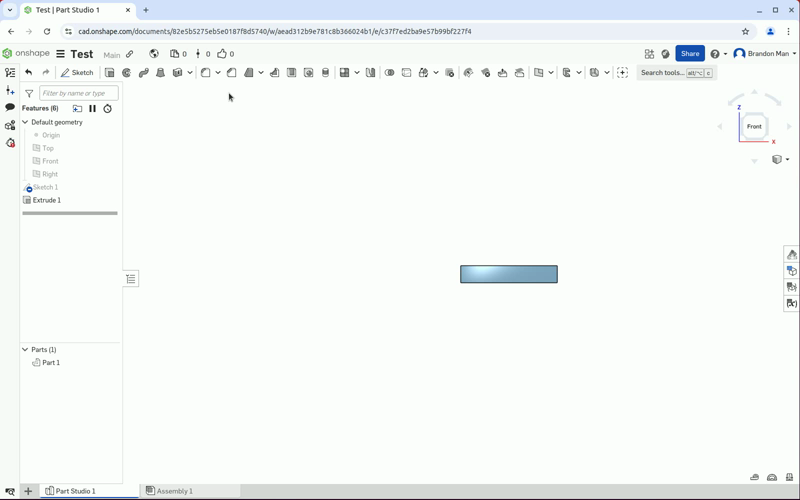
mouse_move(73, 352)
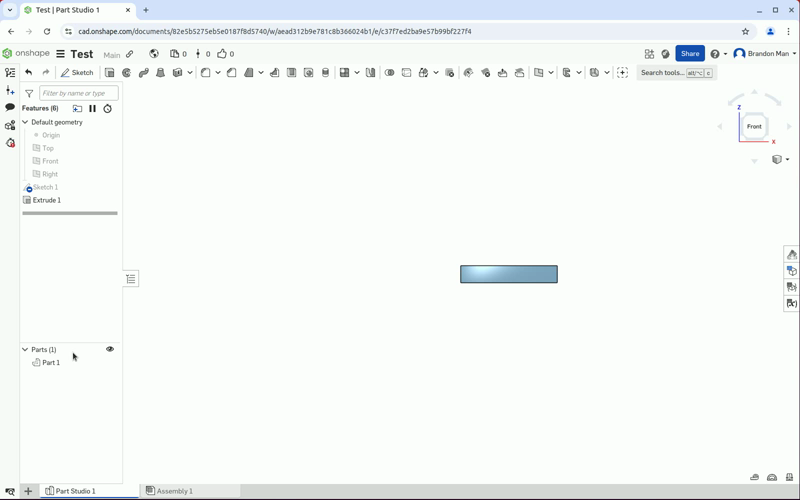
key(y)
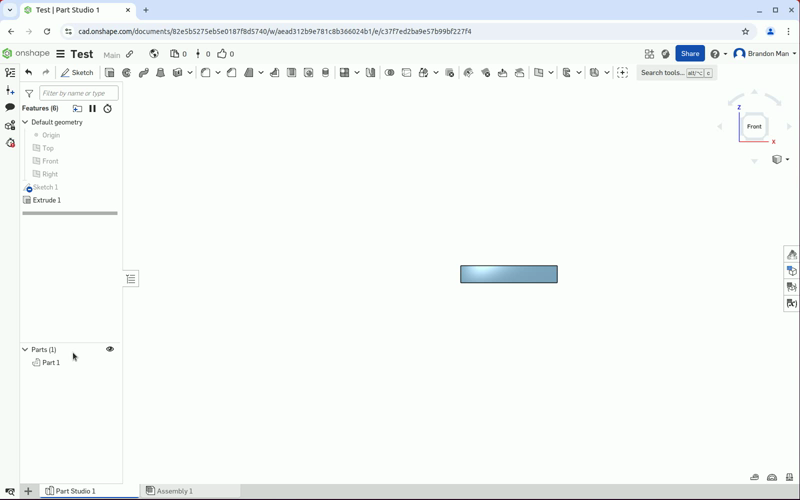
key(shift+p)
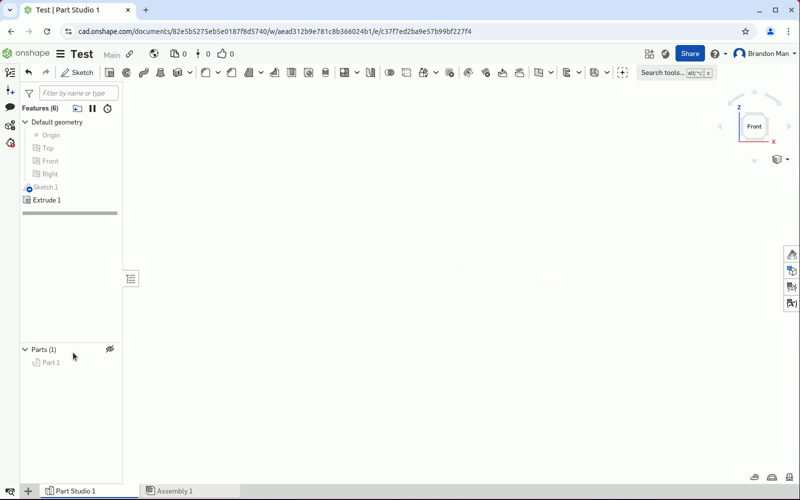
key(space)
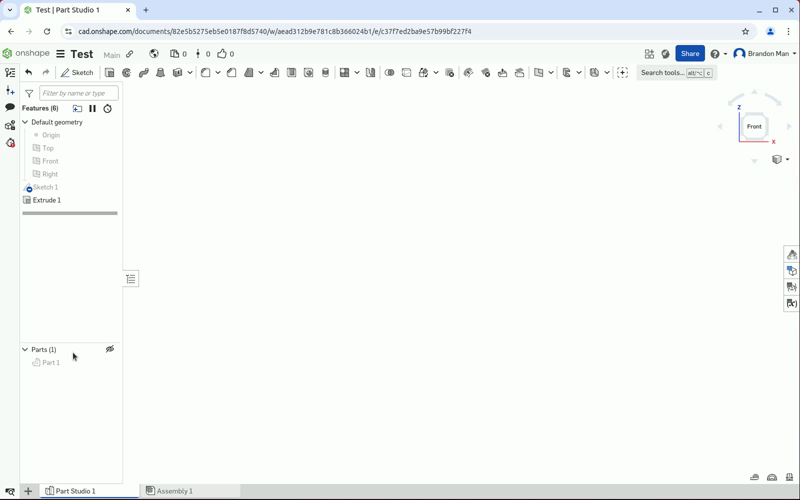
key_down(shift)
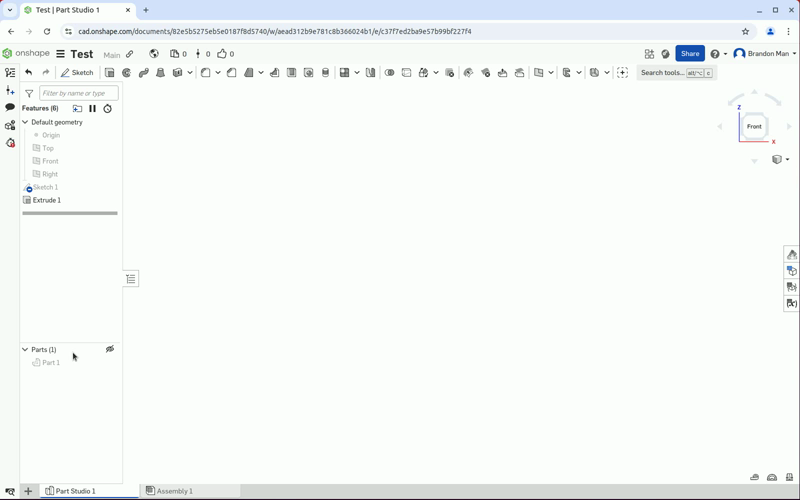
key(down)
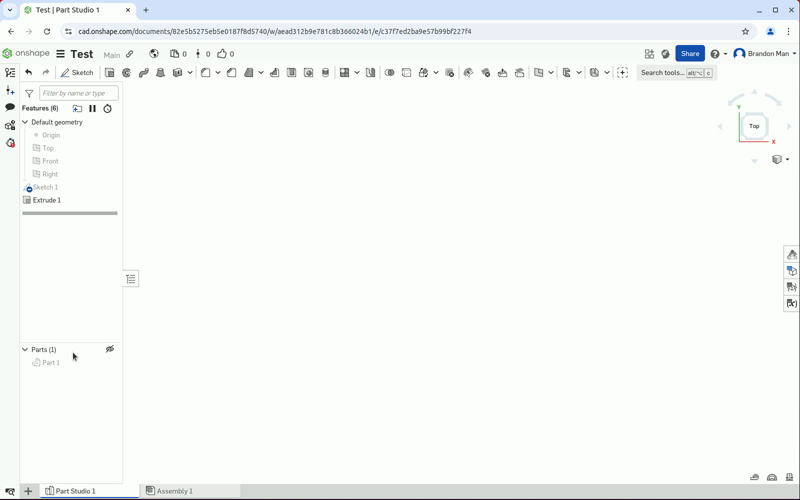
key_up(shift)
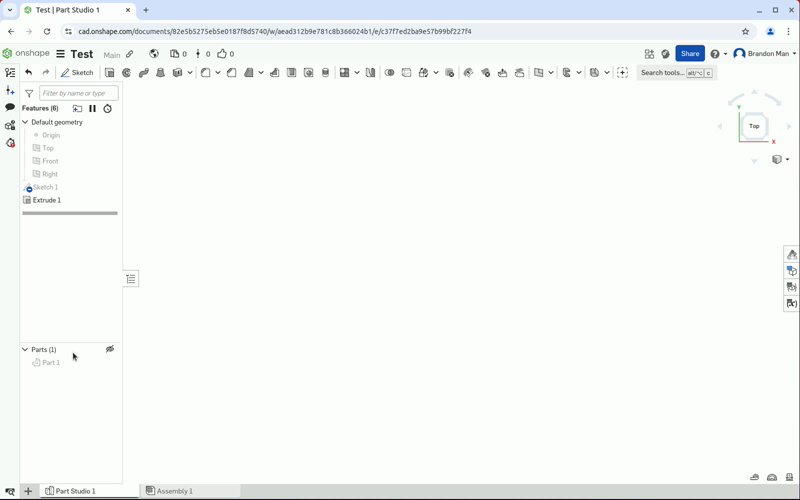
mouse_move(73, 352)
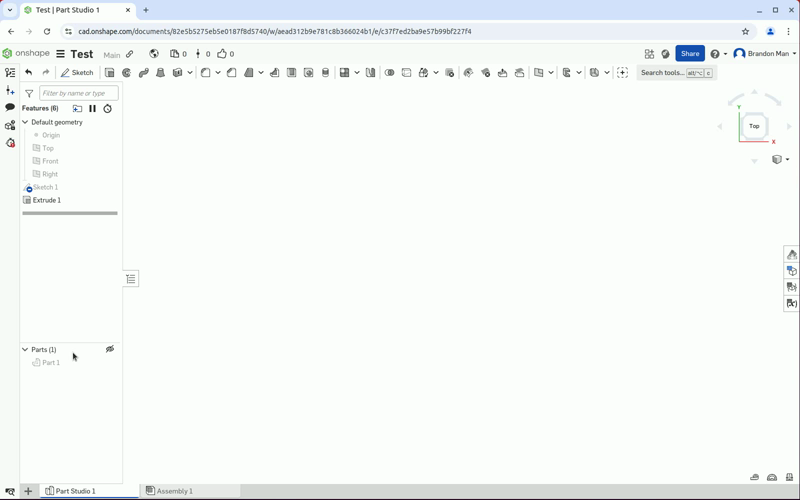
key(shift+y)
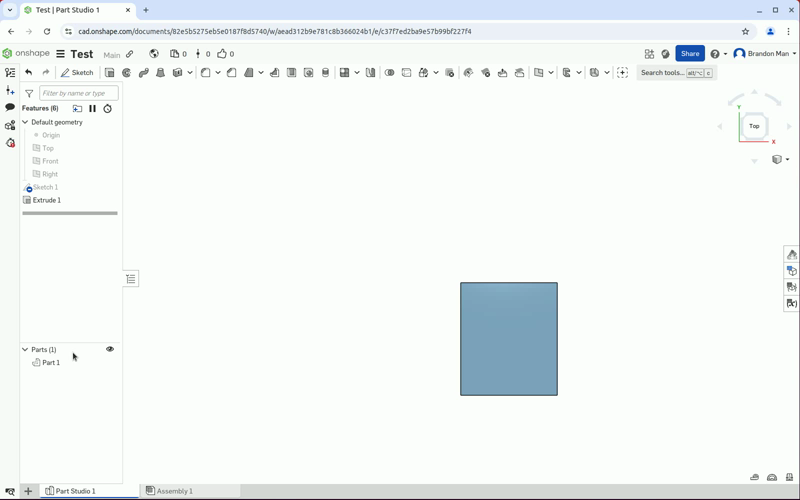
mouse_move(541, 75)
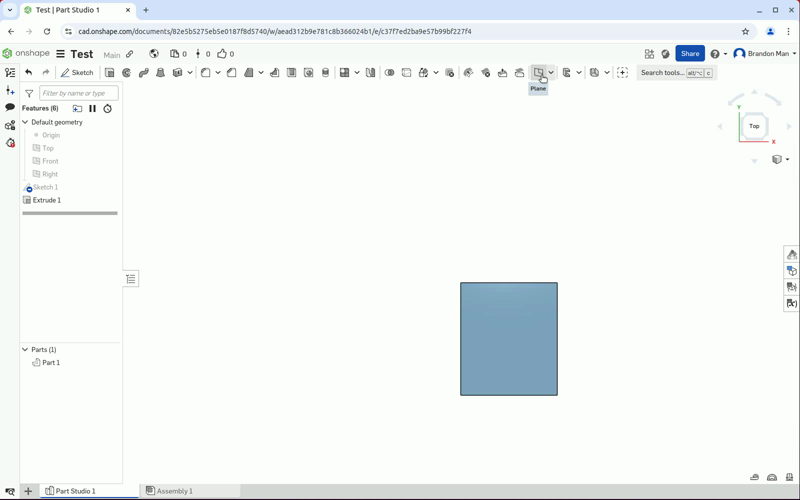
click(541, 75)
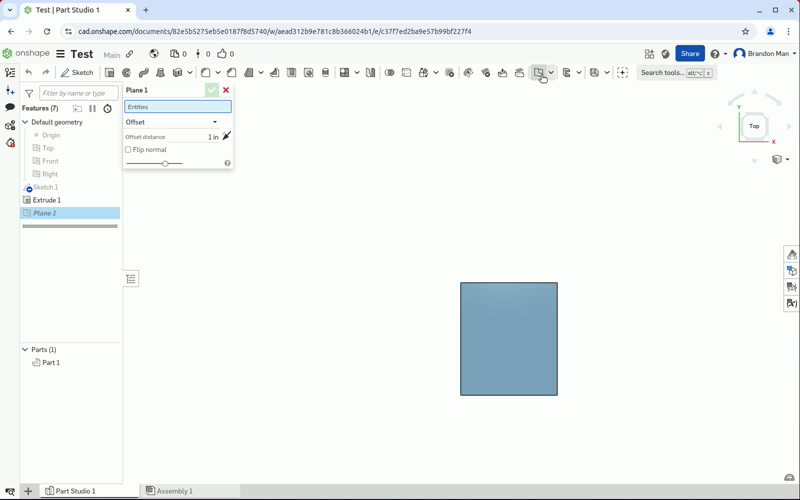
mouse_move(73, 150)
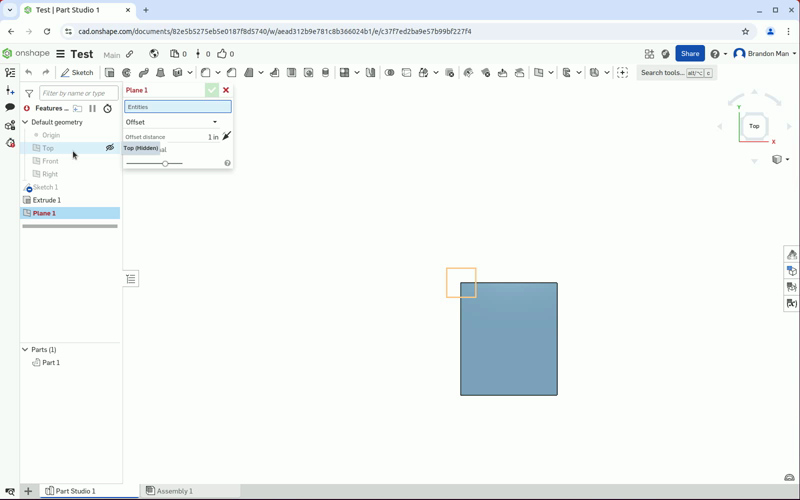
click(73, 150)
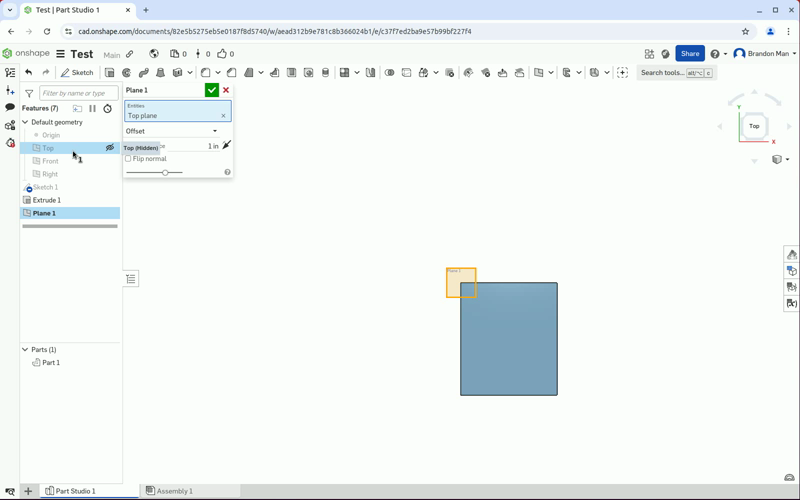
key(tab, 2)
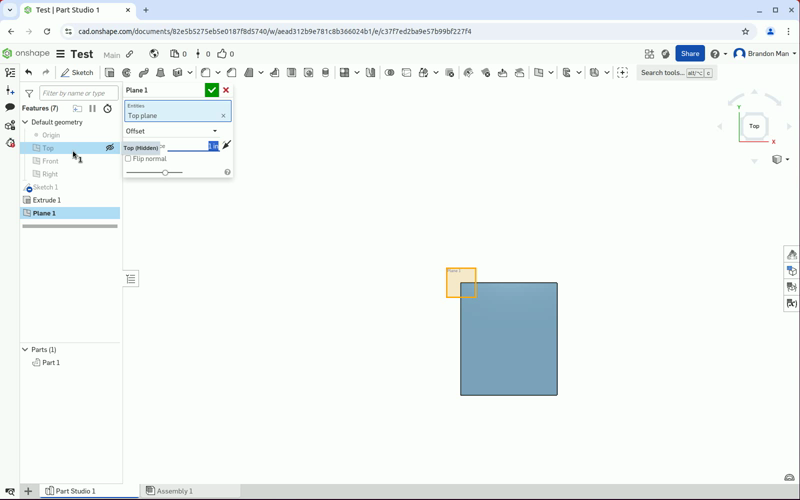
text(3.605)
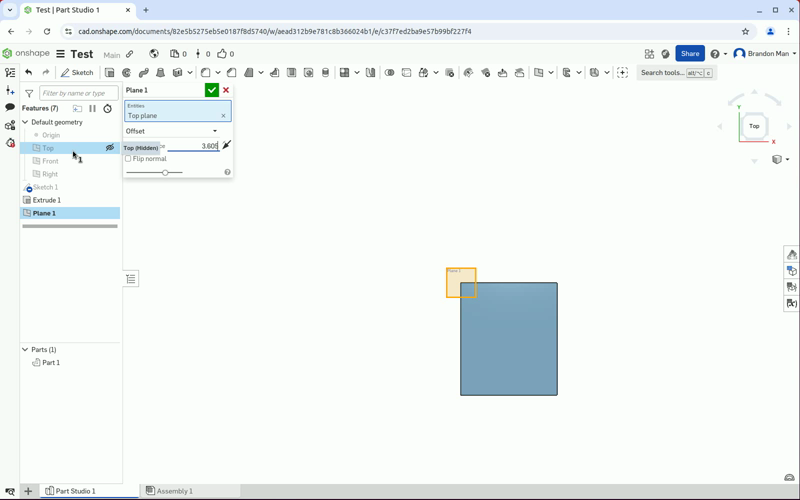
key(enter, 2)
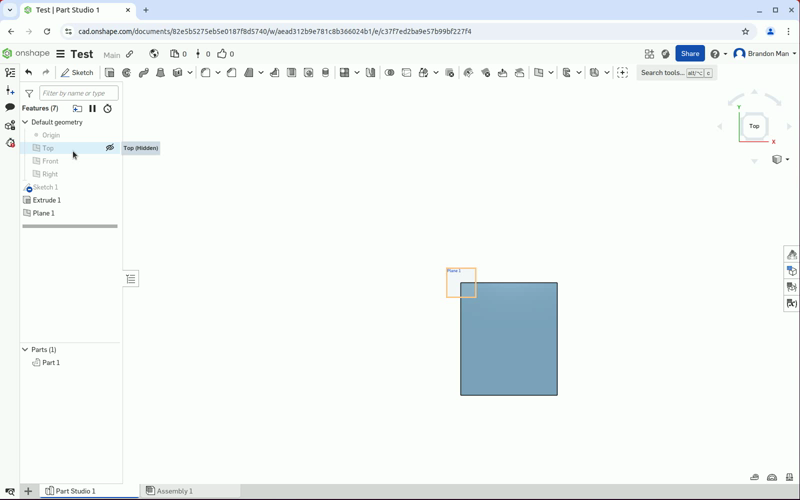
key(shift+s)
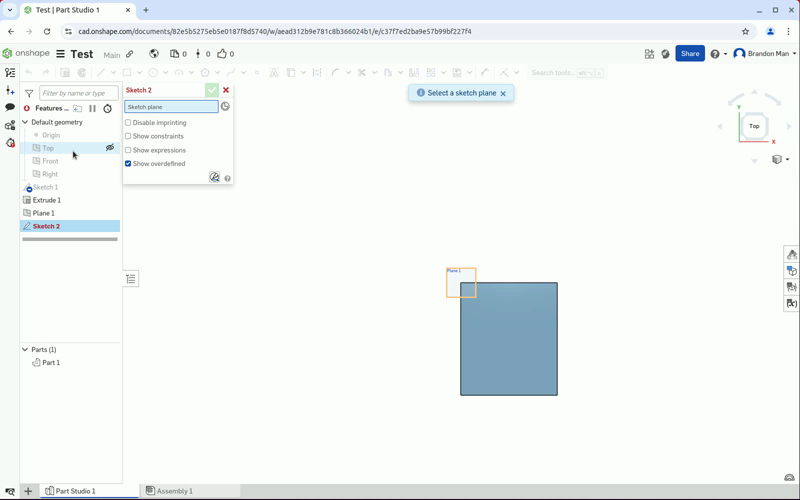
mouse_move(73, 215)
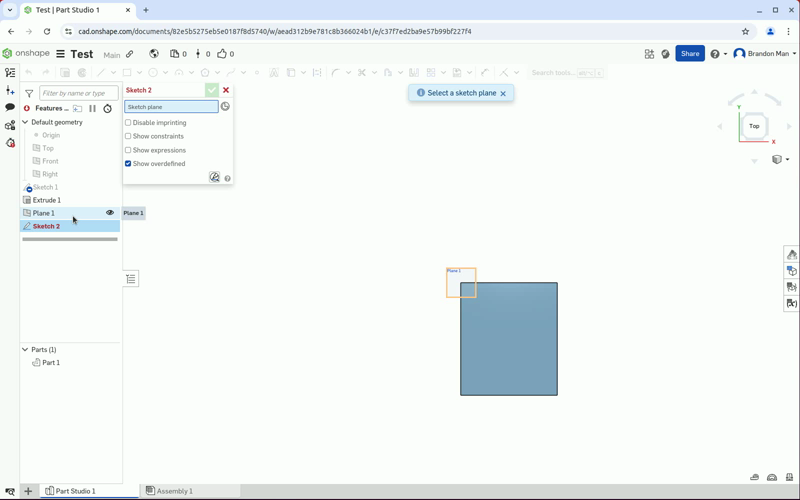
click(73, 215)
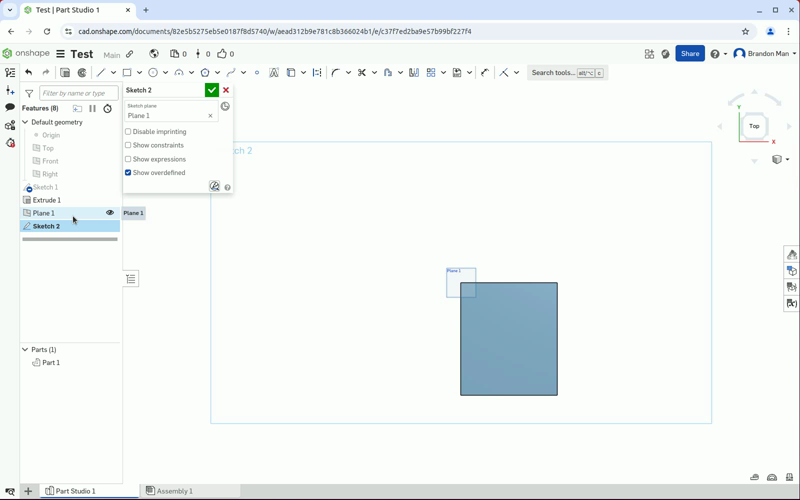
mouse_move(73, 352)
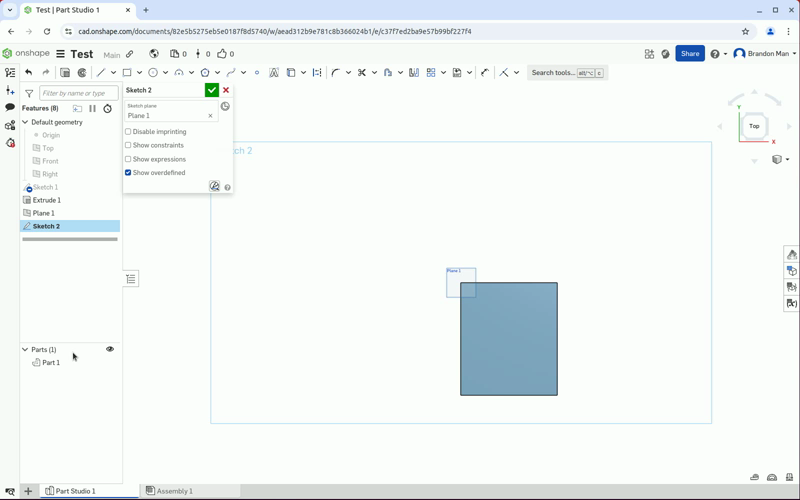
key(y)
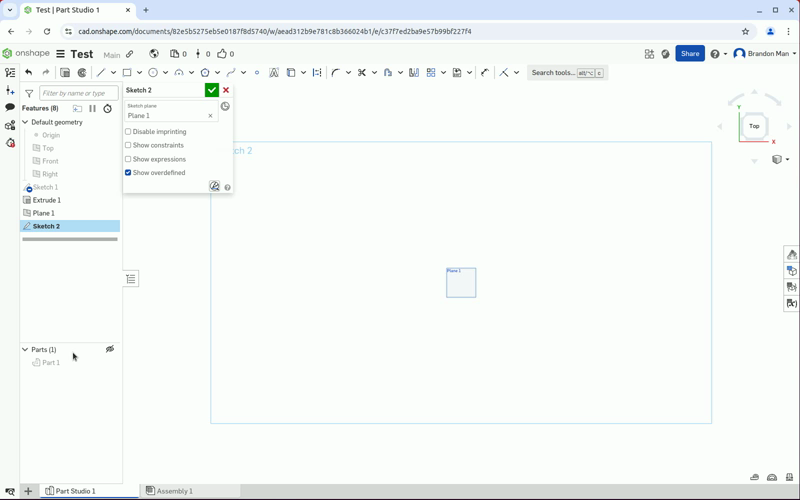
key(l)
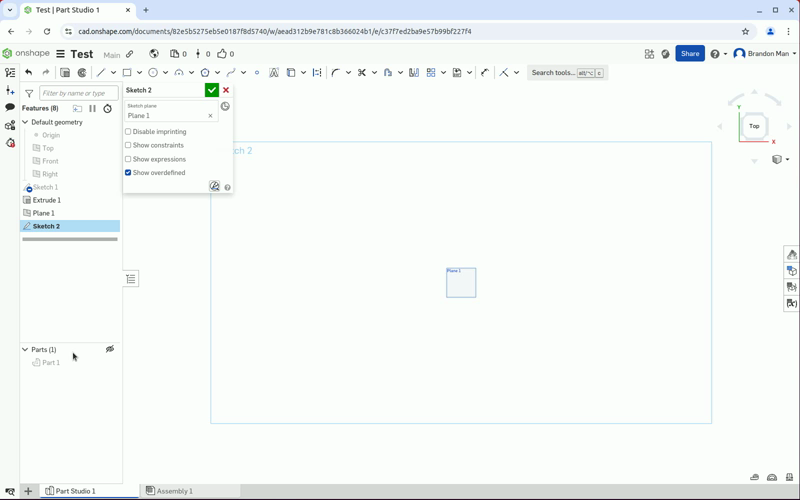
key_down(shift)
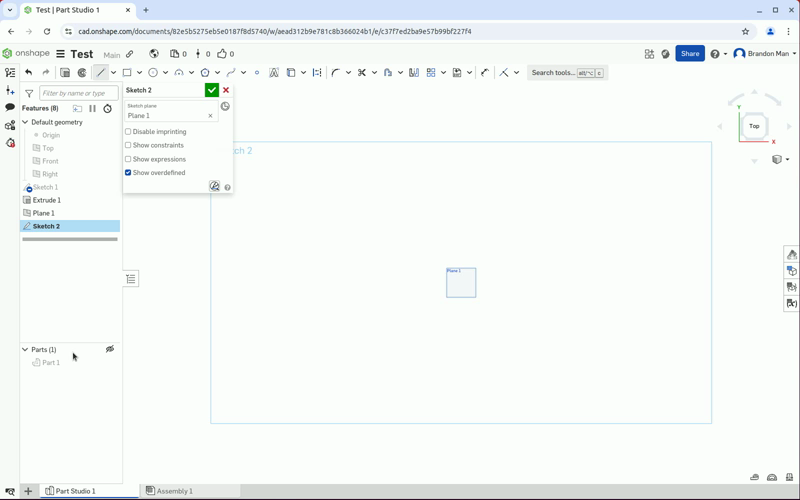
mouse_move(478, 378)
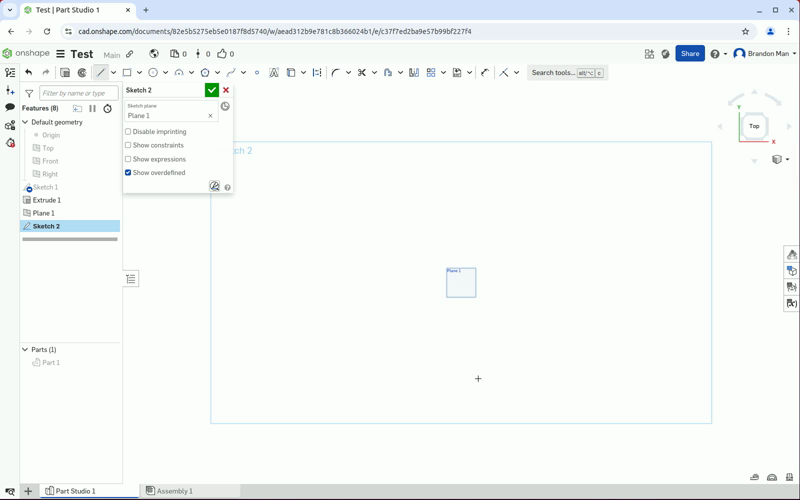
click(478, 378)
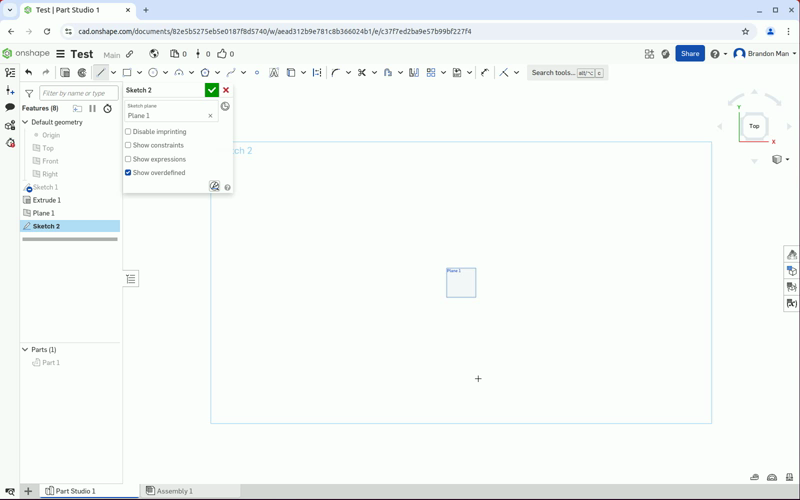
key_up(shift)
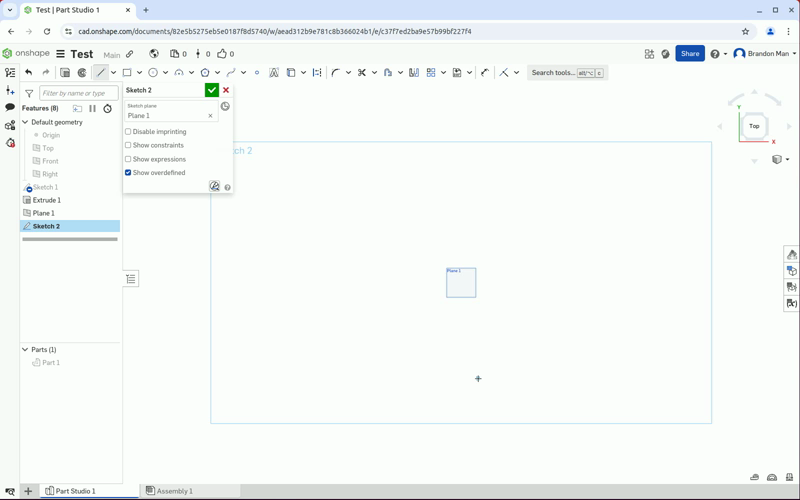
key_down(shift)
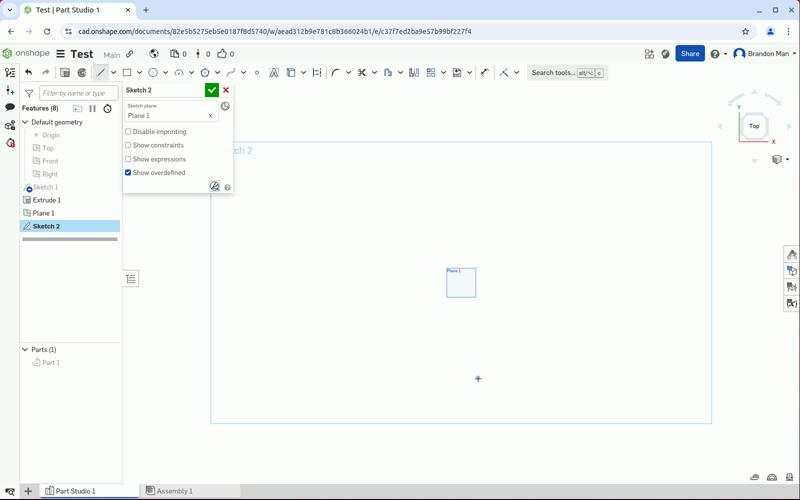
mouse_move(539, 378)
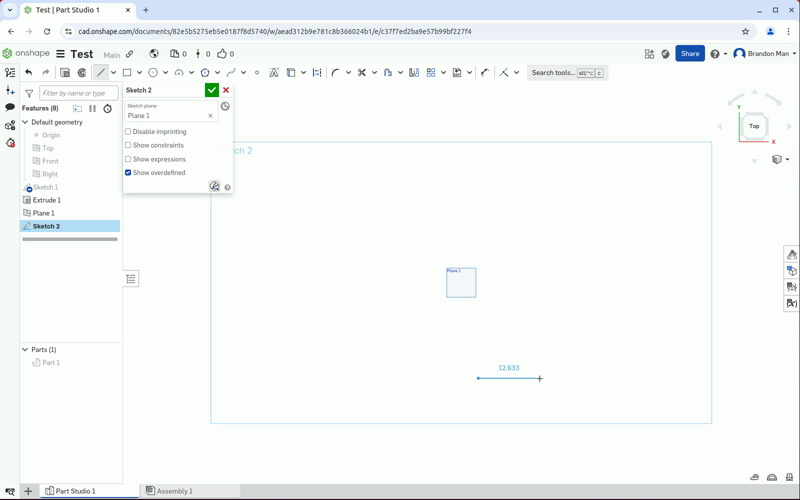
click(539, 378)
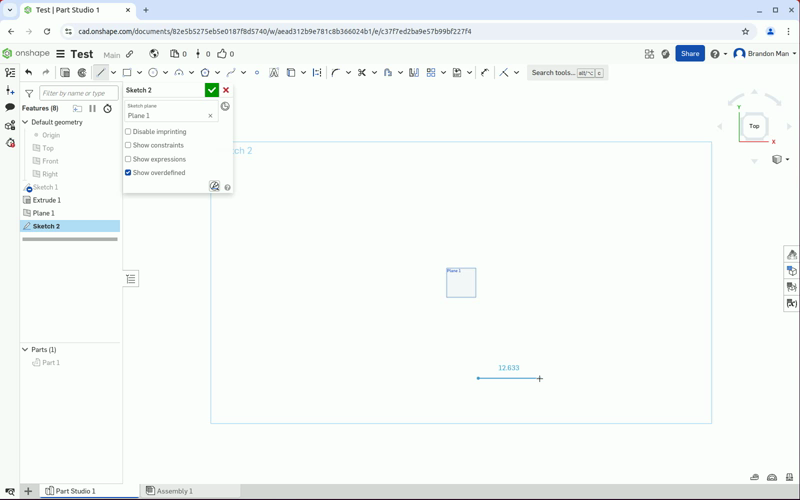
key_up(shift)
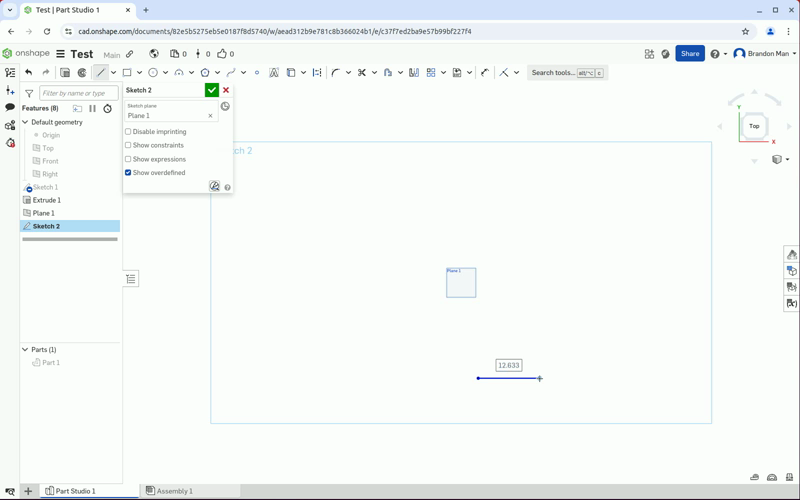
key_down(shift)
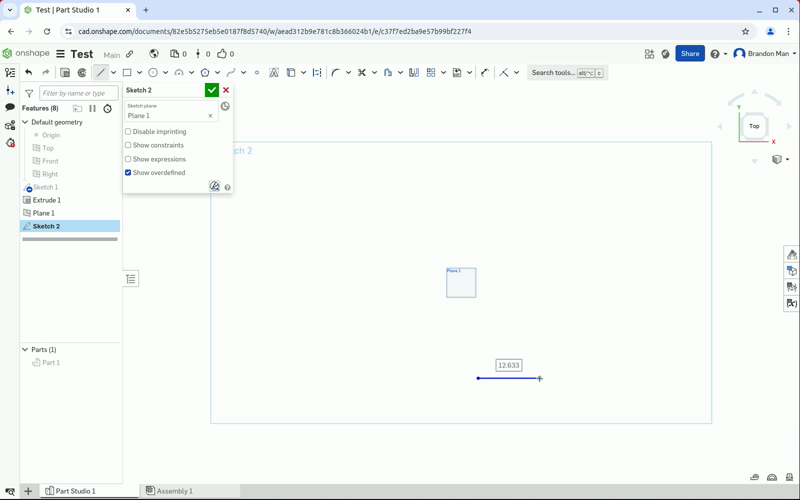
mouse_move(569, 378)
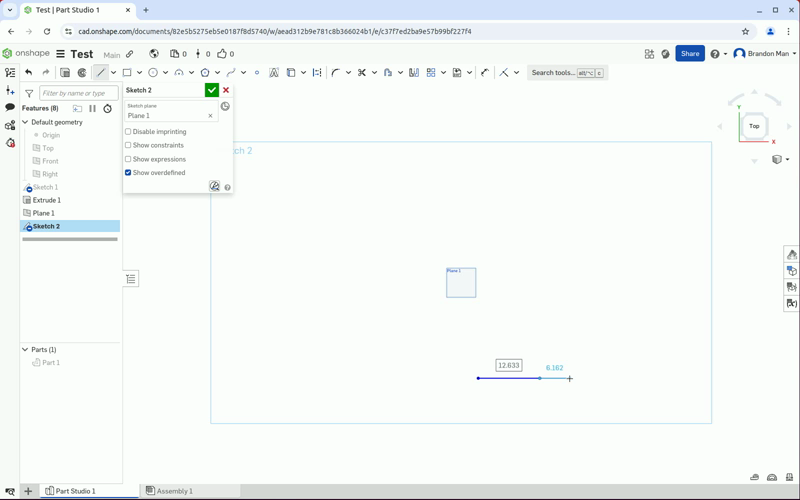
mouse_move(539, 338)
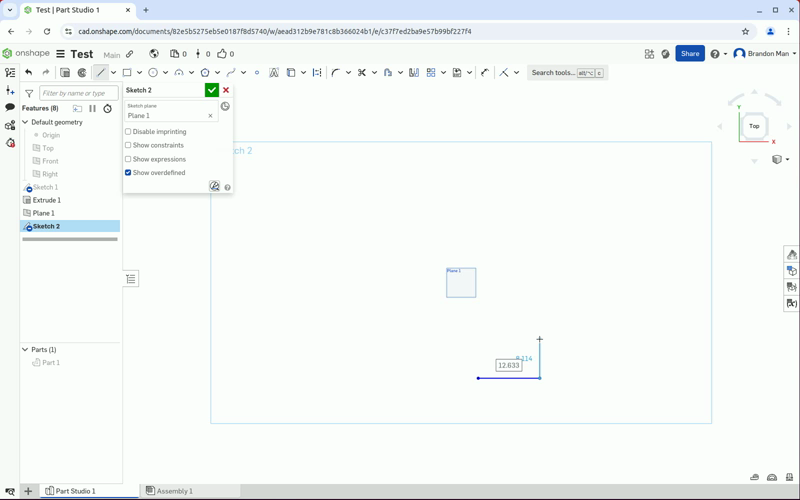
click(539, 338)
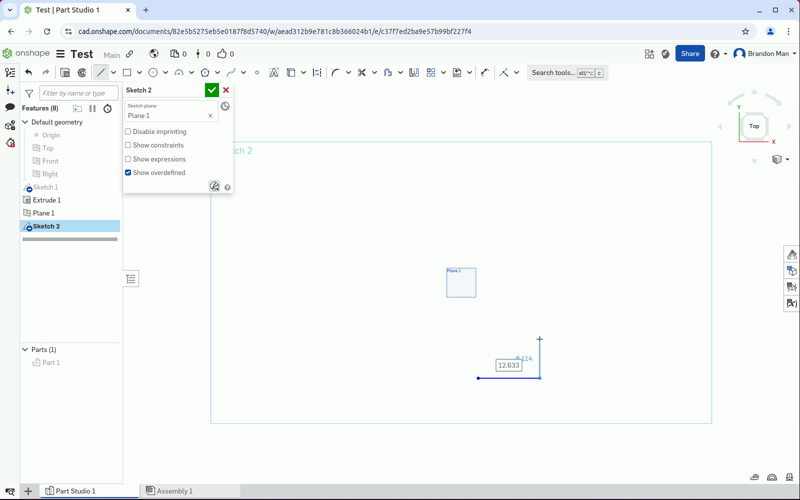
key_up(shift)
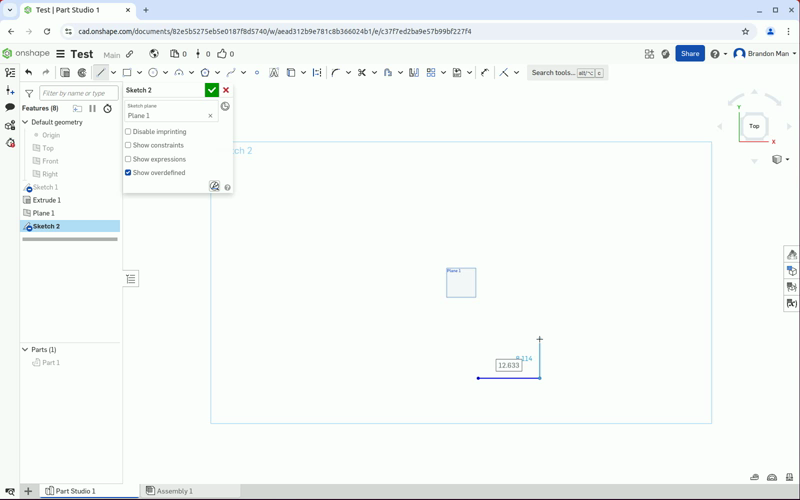
key_down(shift)
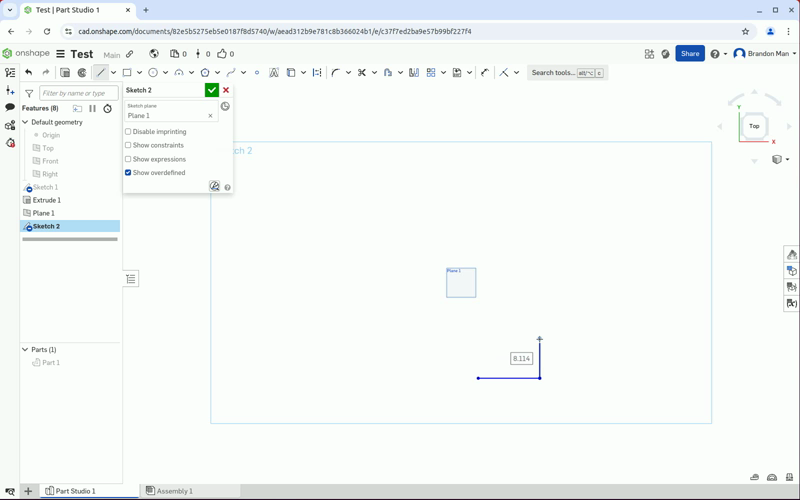
mouse_move(569, 338)
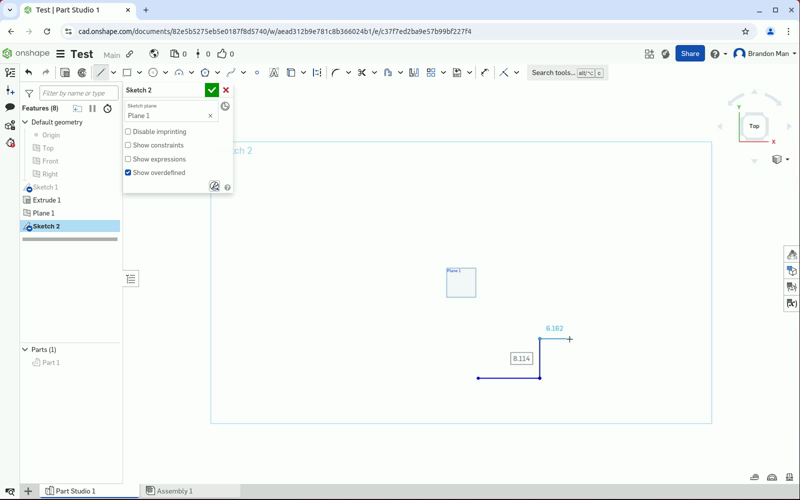
mouse_move(539, 299)
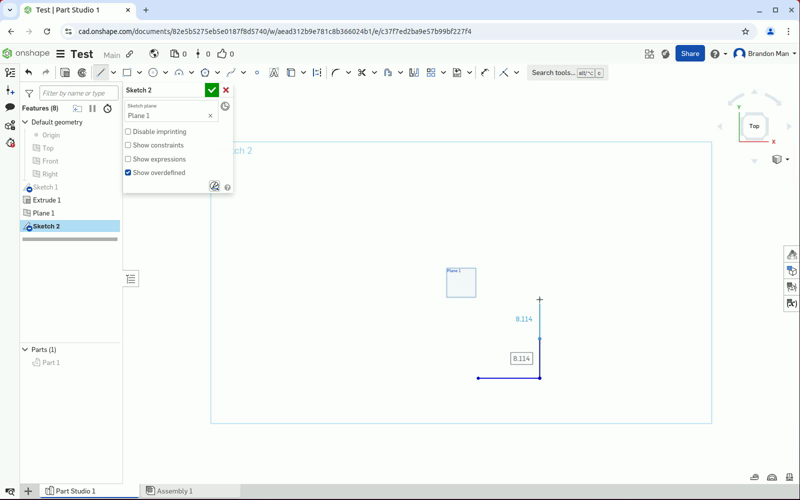
click(539, 299)
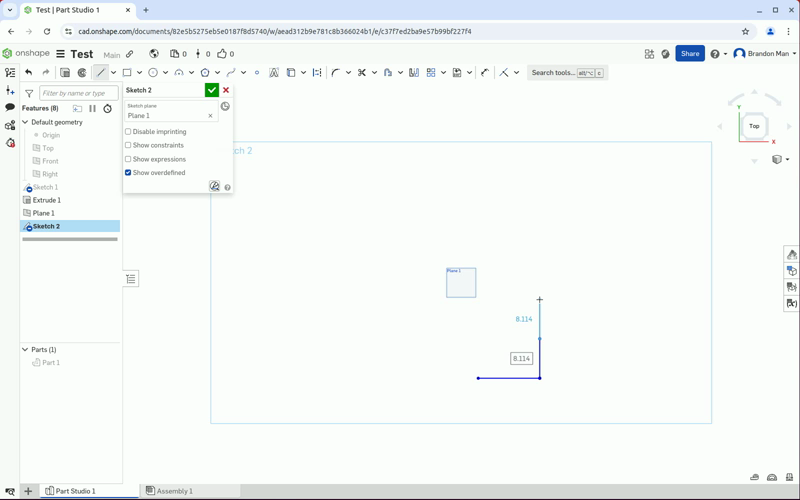
key_up(shift)
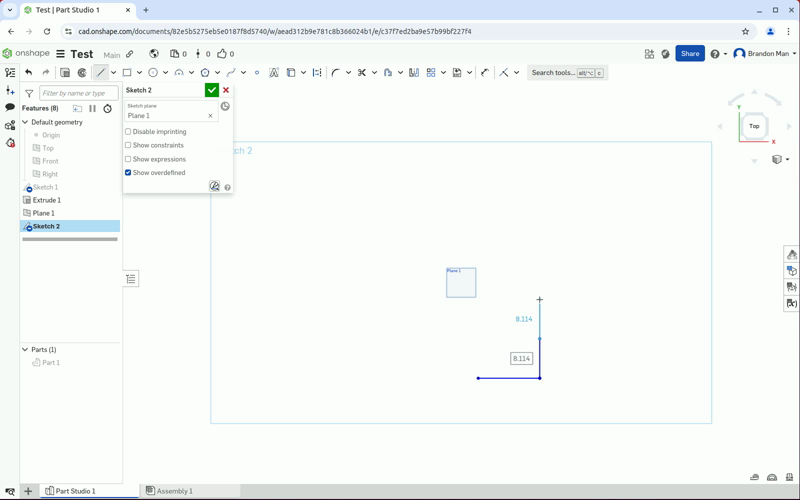
key_down(shift)
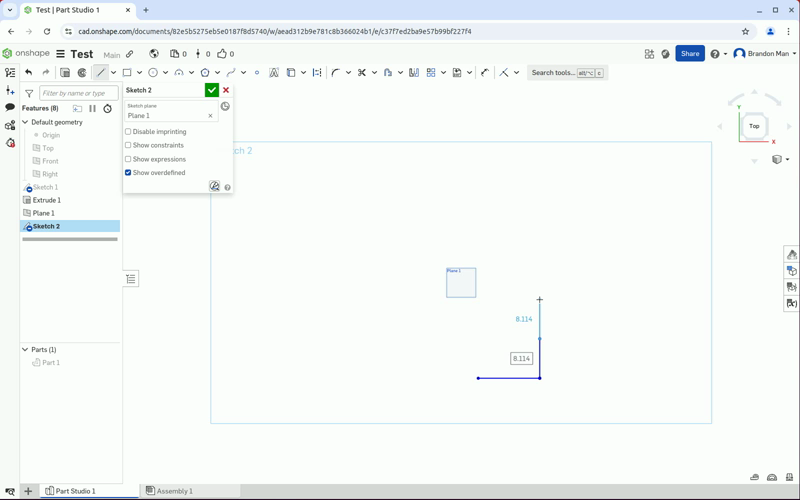
mouse_move(478, 299)
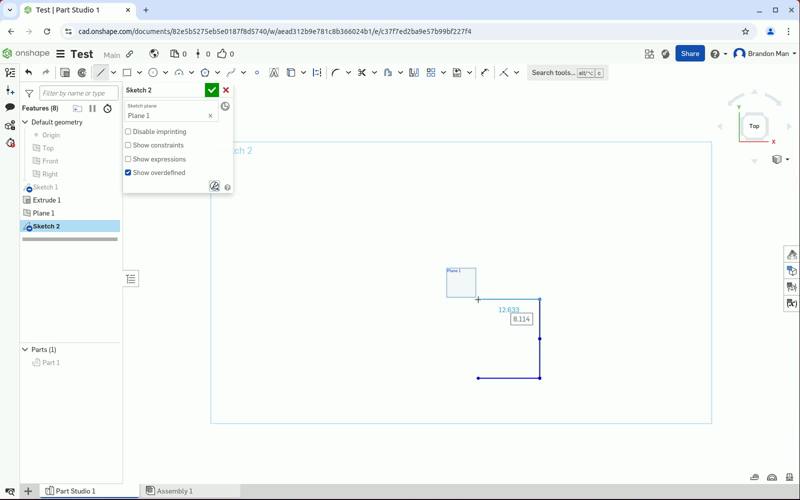
click(478, 299)
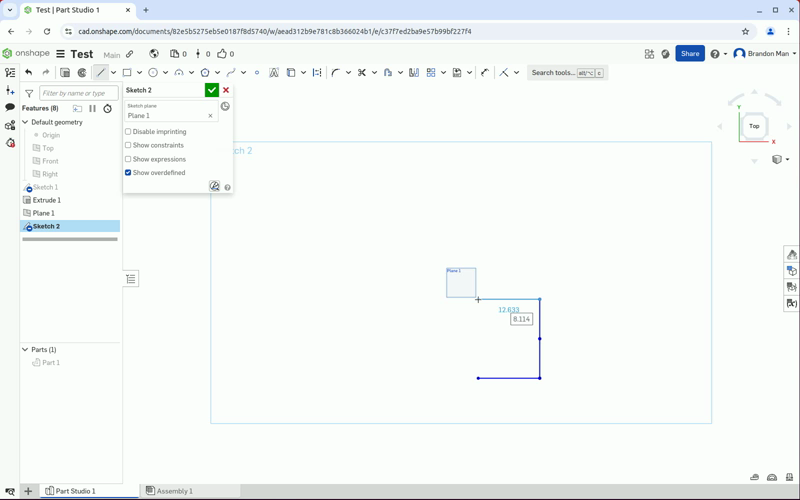
key_up(shift)
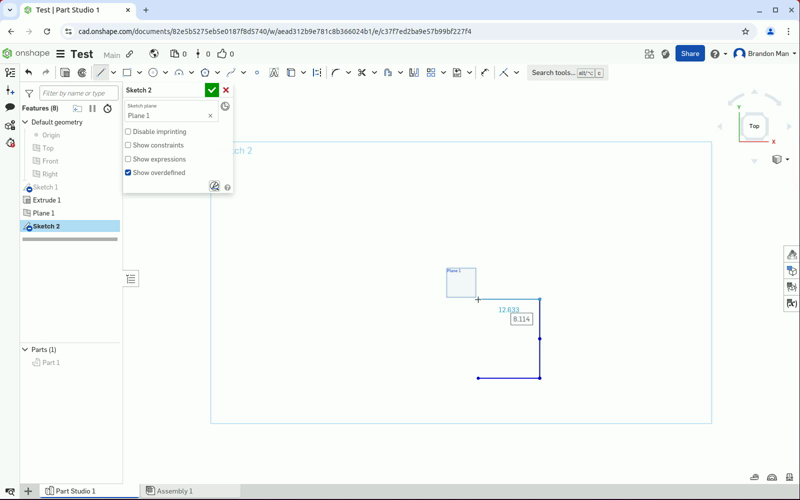
key_down(shift)
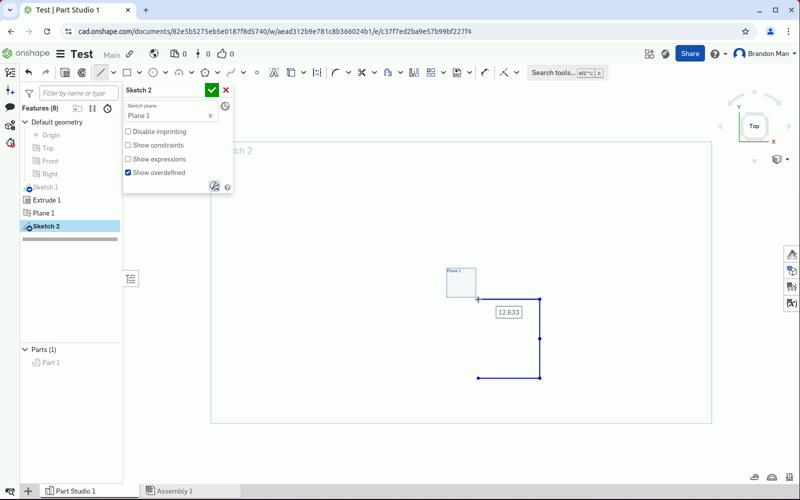
mouse_move(478, 378)
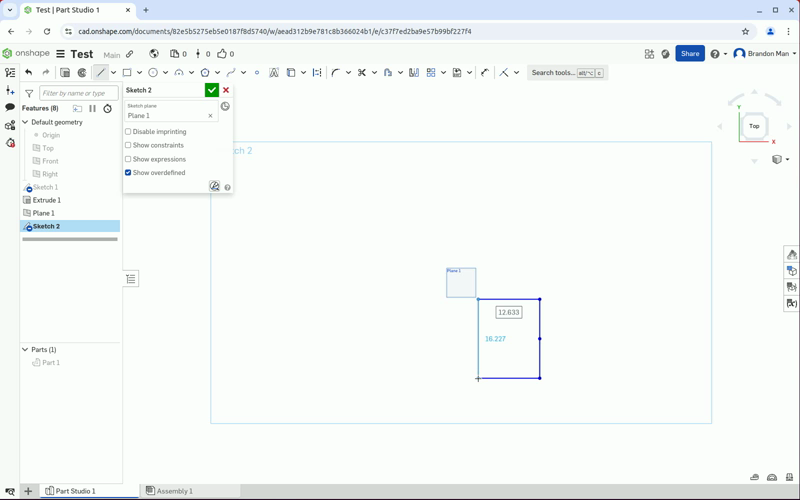
key_up(shift)
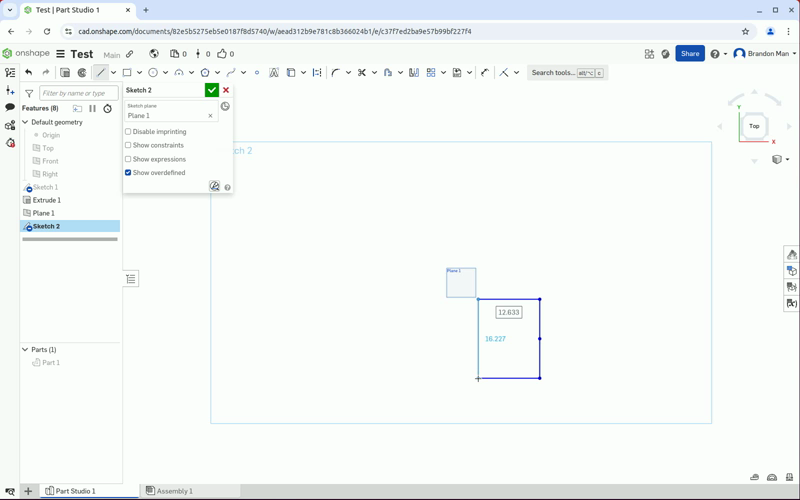
click(478, 378)
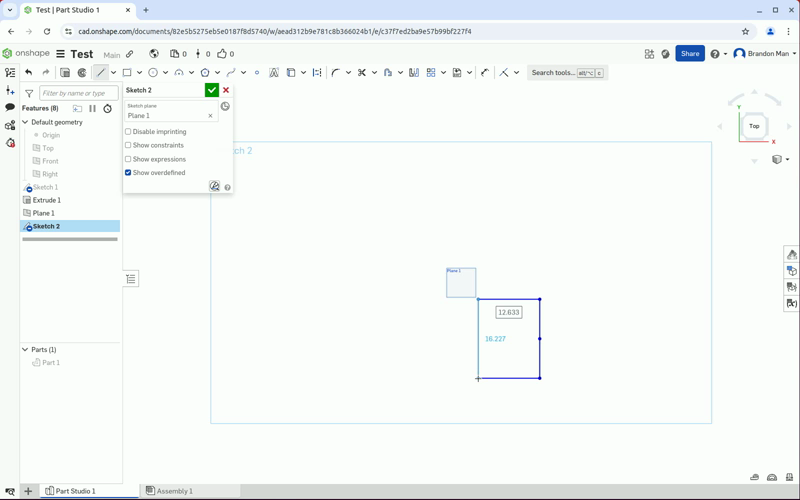
key(esc)
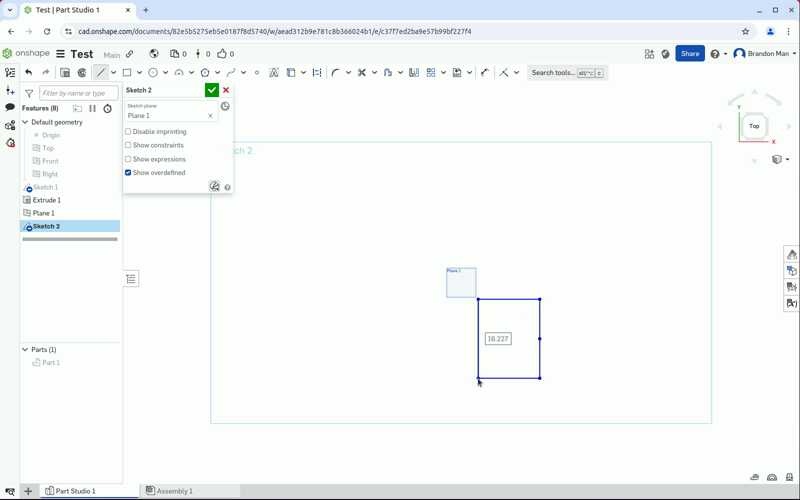
key(l)
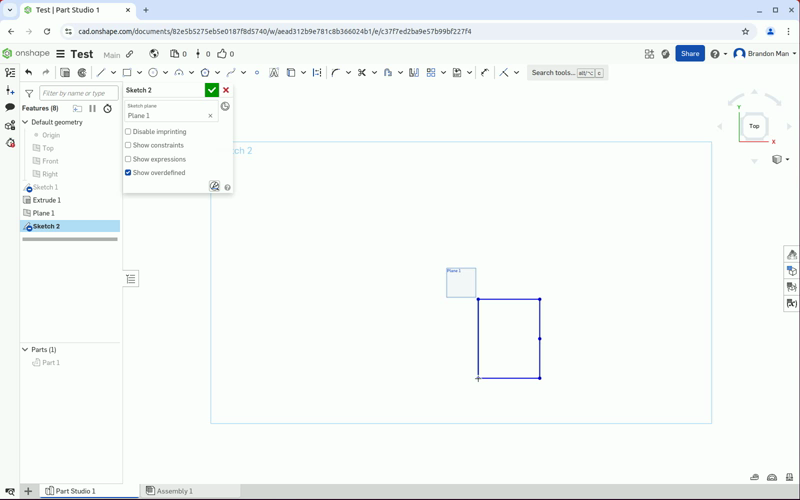
key_down(shift)
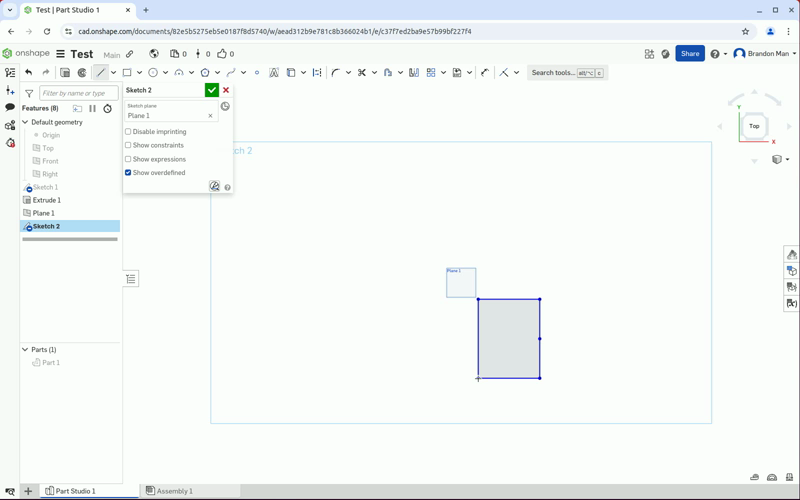
mouse_move(494, 362)
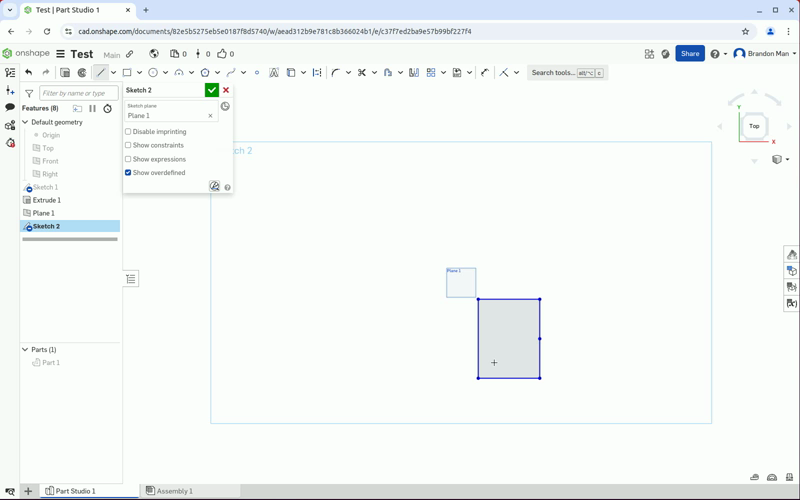
click(494, 362)
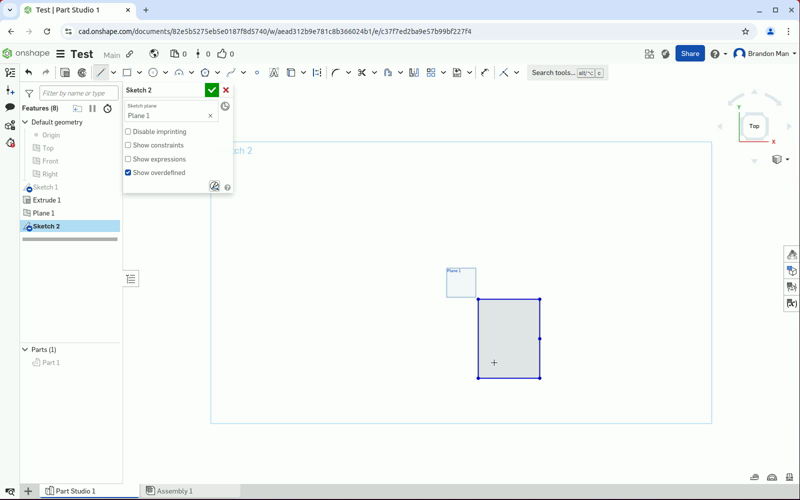
key_up(shift)
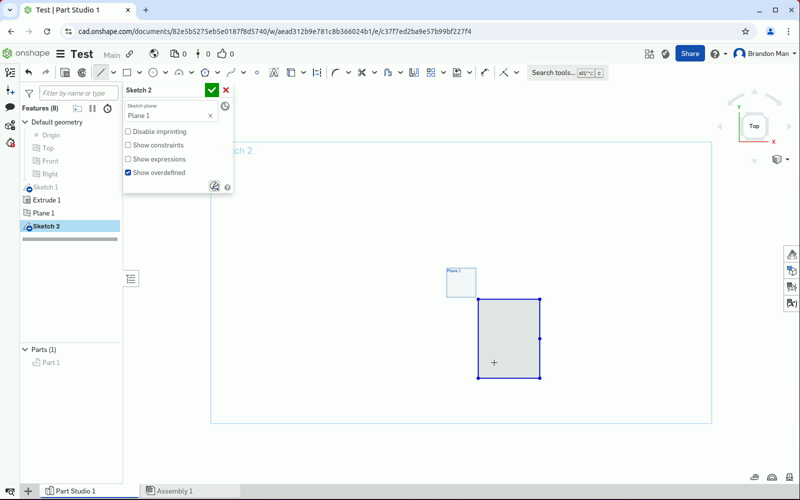
key_down(shift)
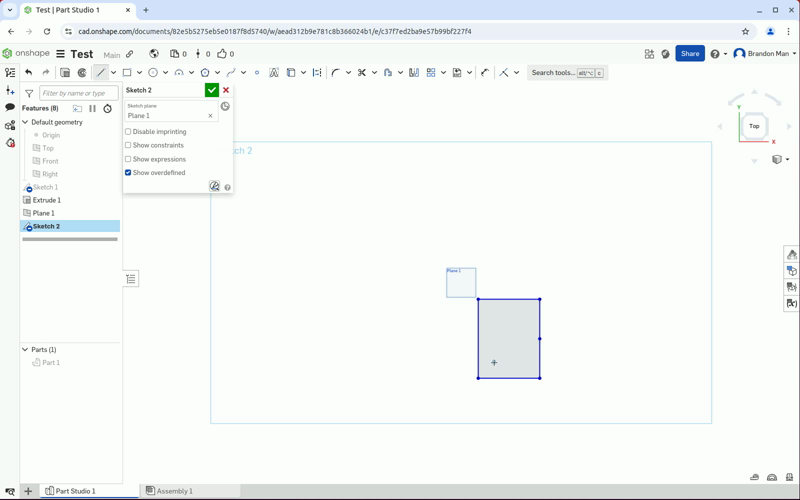
mouse_move(524, 362)
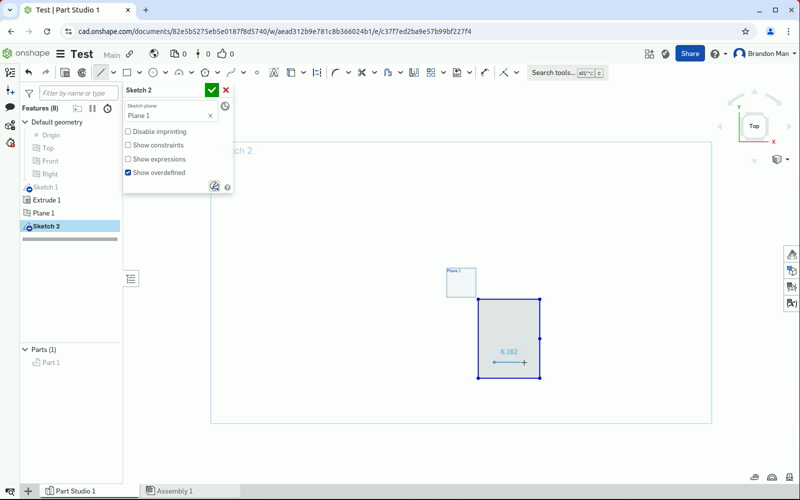
mouse_move(509, 362)
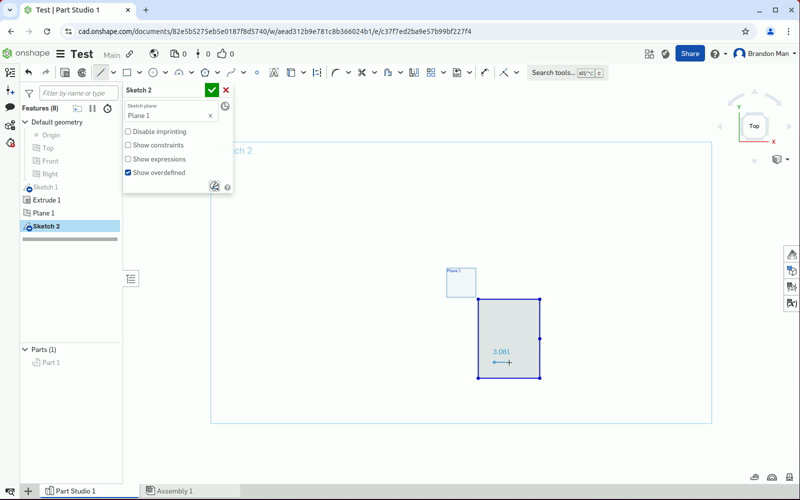
click(509, 362)
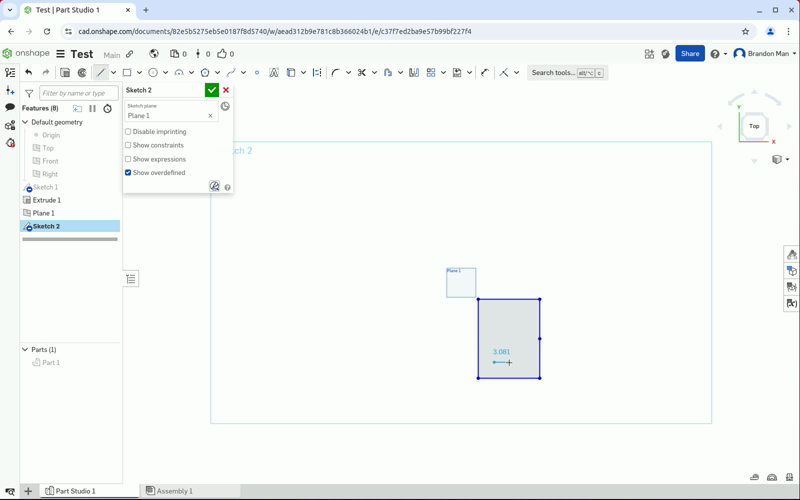
key_up(shift)
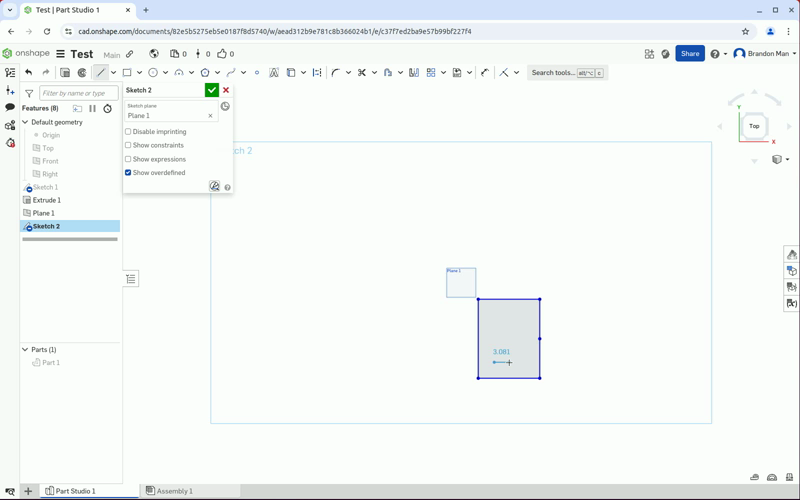
key_down(shift)
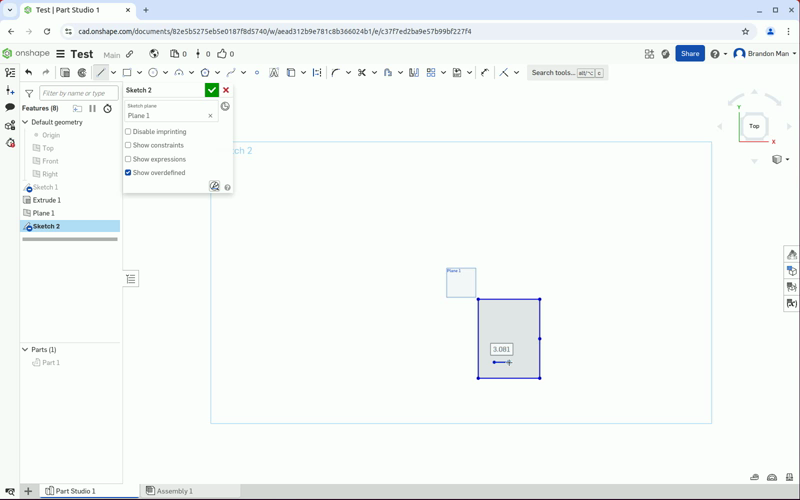
mouse_move(539, 362)
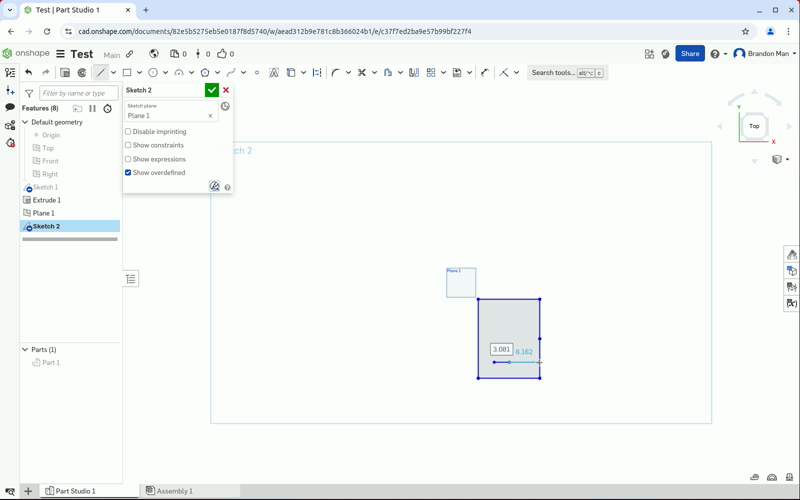
mouse_move(522, 362)
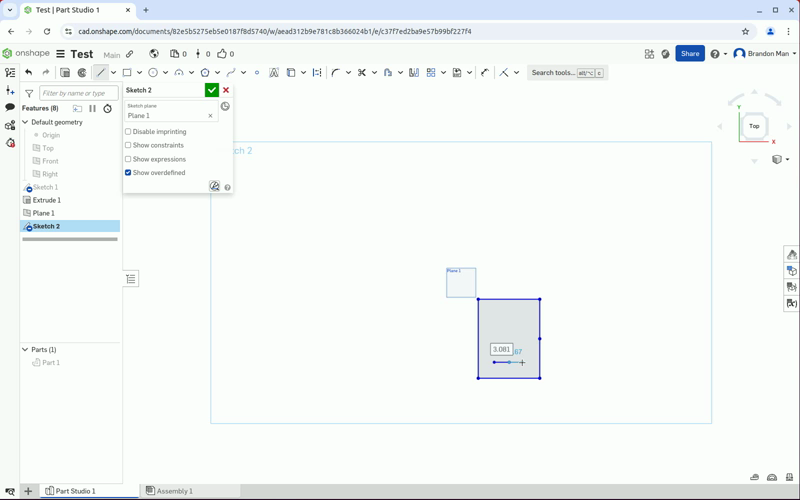
click(522, 362)
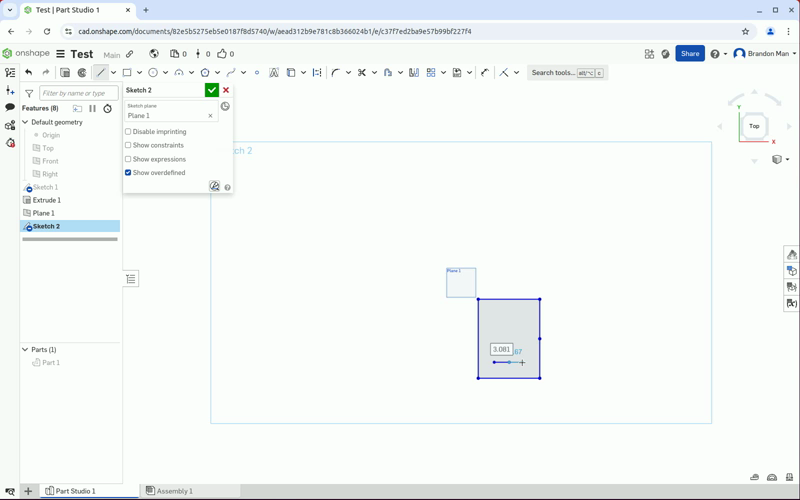
key_up(shift)
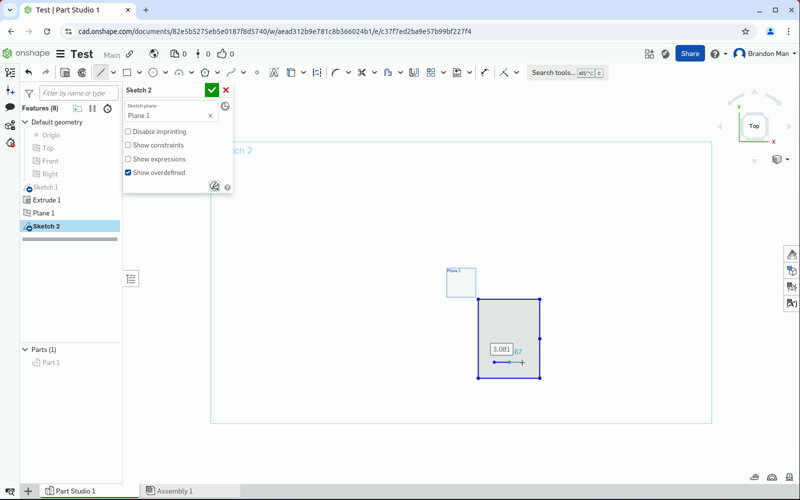
key_down(shift)
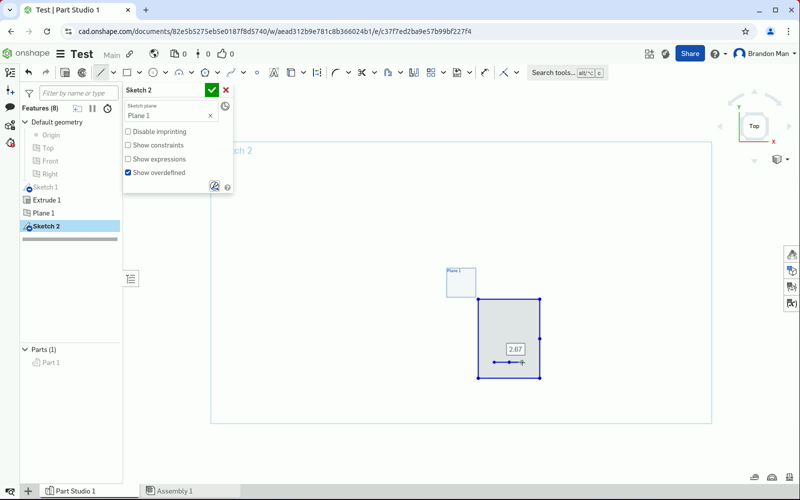
mouse_move(552, 362)
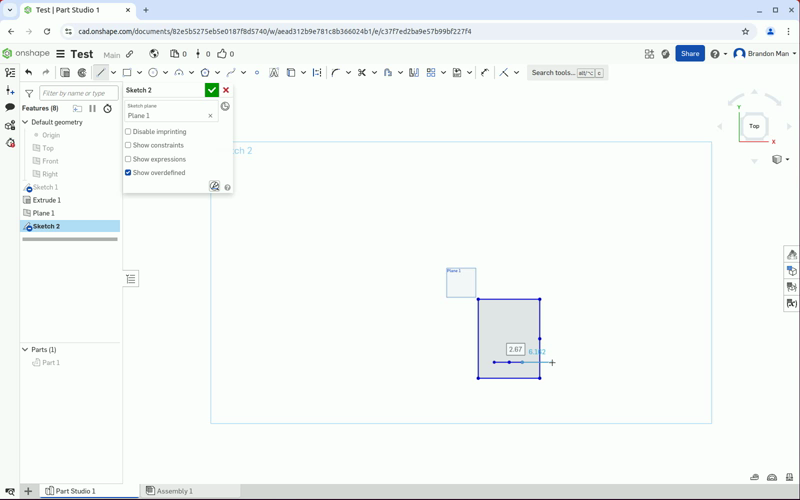
mouse_move(522, 314)
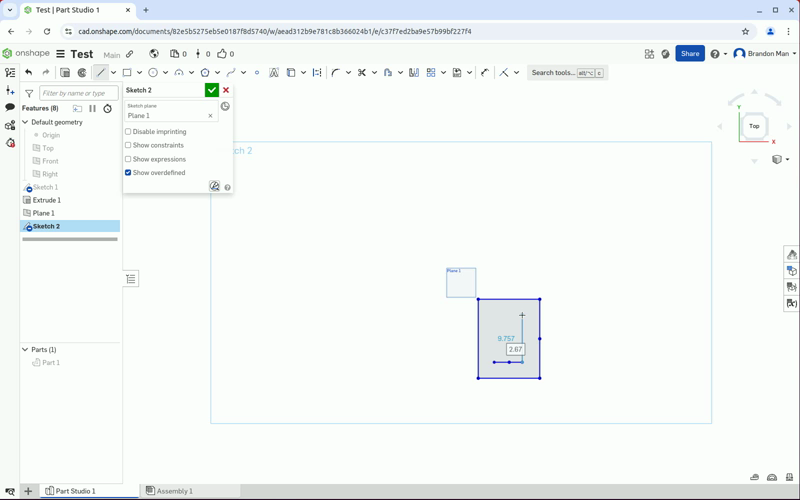
click(522, 314)
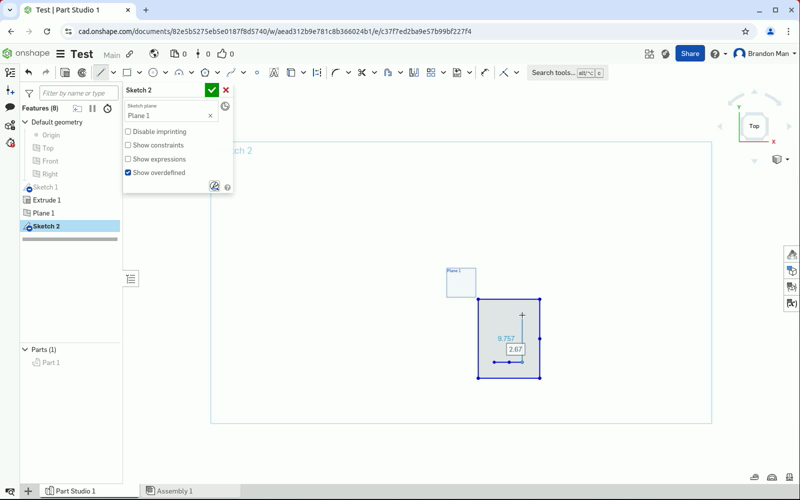
key_up(shift)
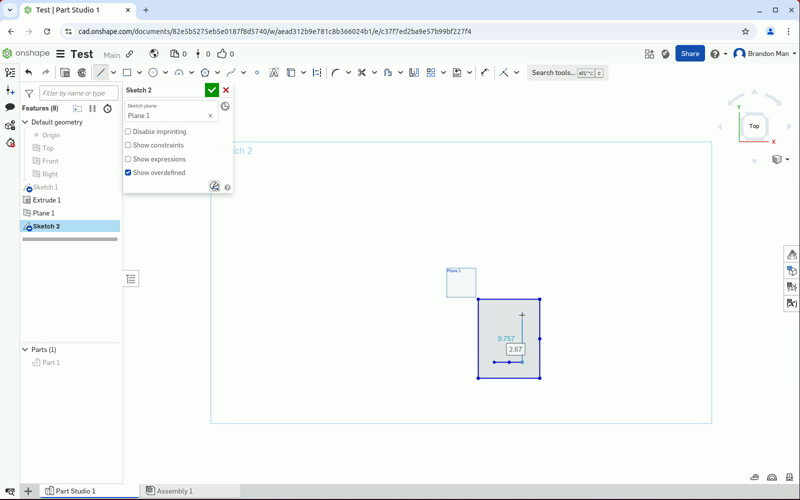
key_down(shift)
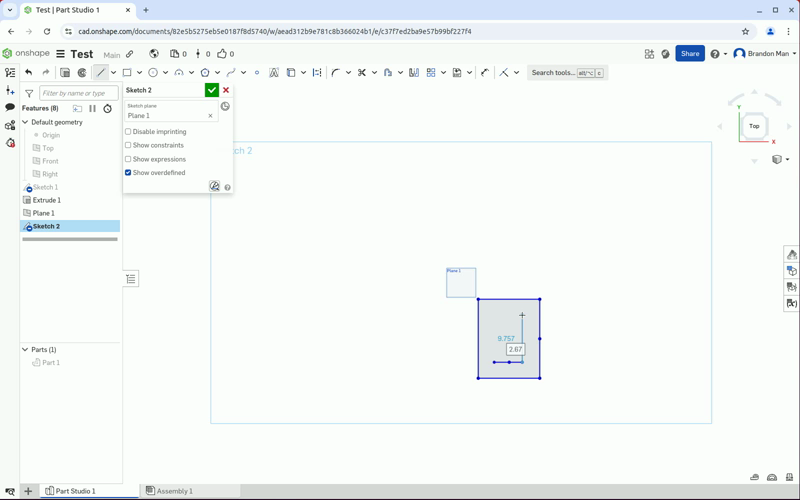
mouse_move(552, 314)
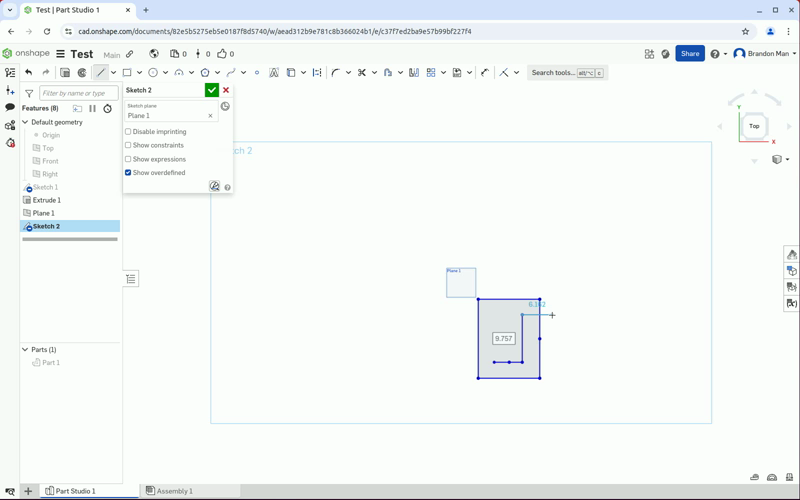
mouse_move(494, 314)
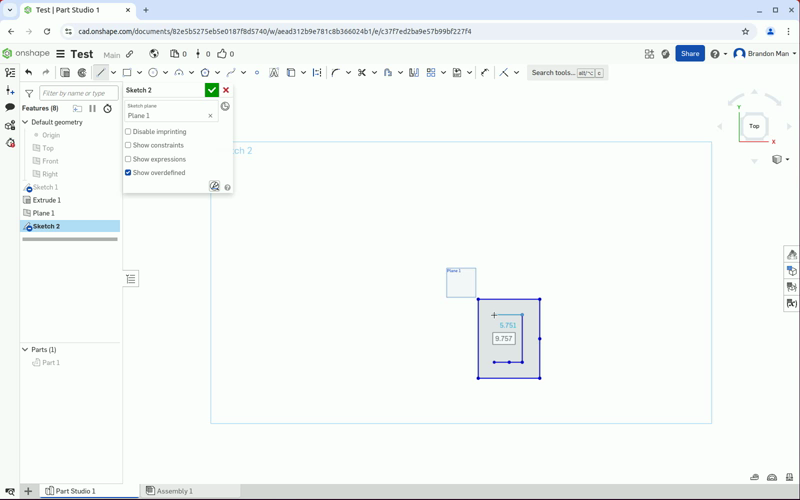
click(494, 314)
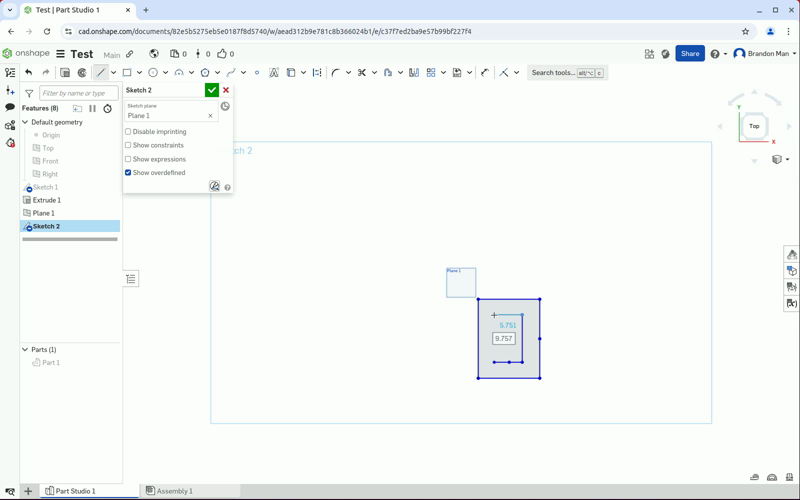
key_up(shift)
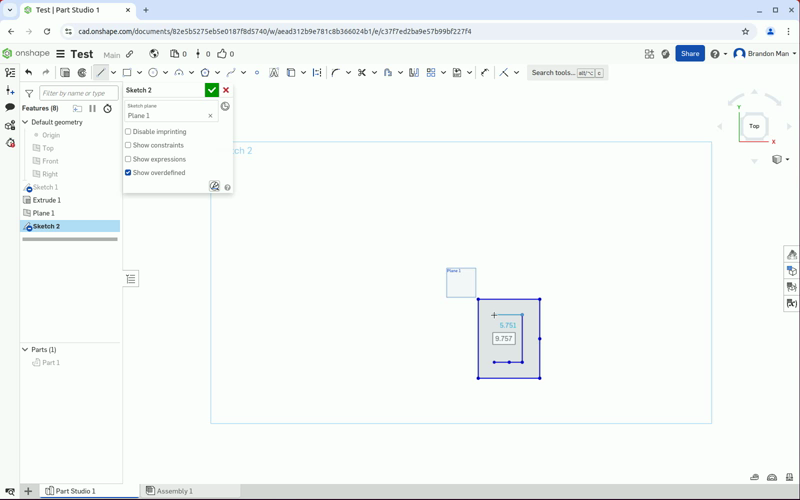
mouse_move(524, 314)
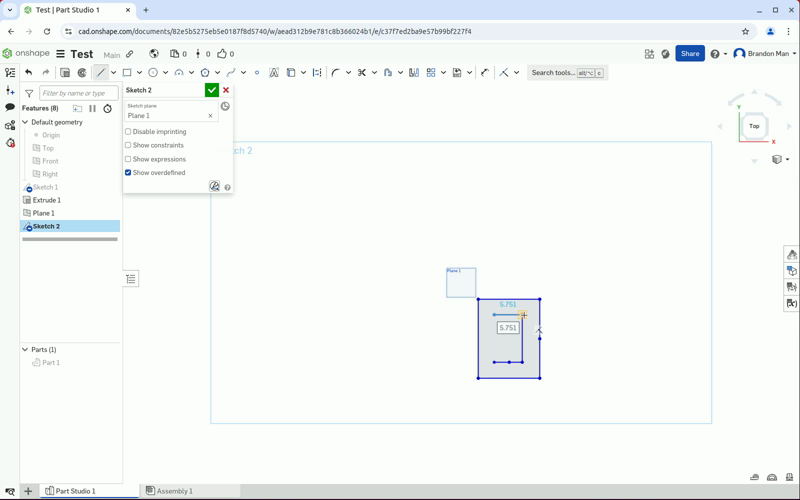
key_down(shift)
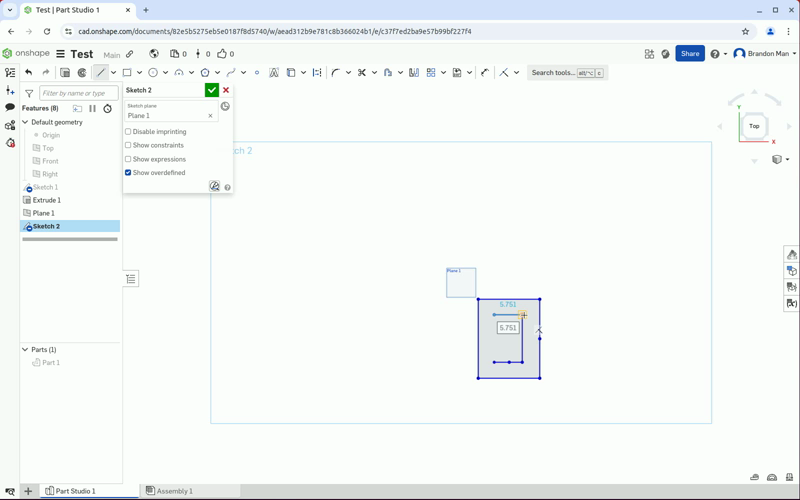
mouse_move(494, 362)
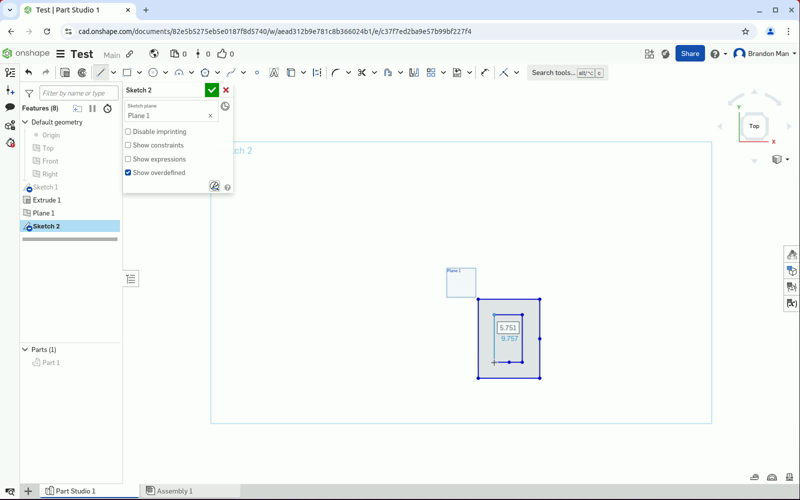
key_up(shift)
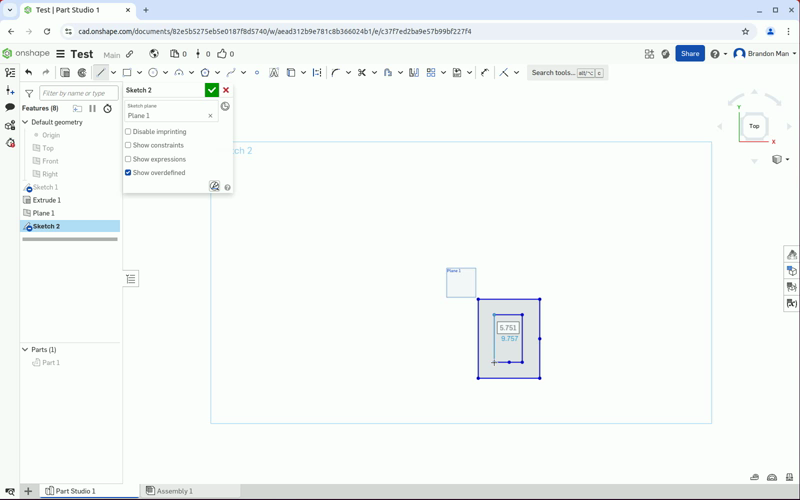
click(494, 362)
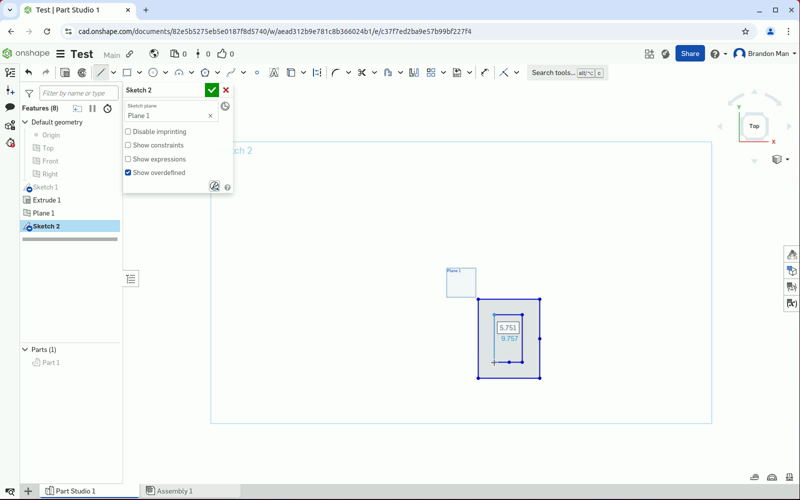
key(esc)
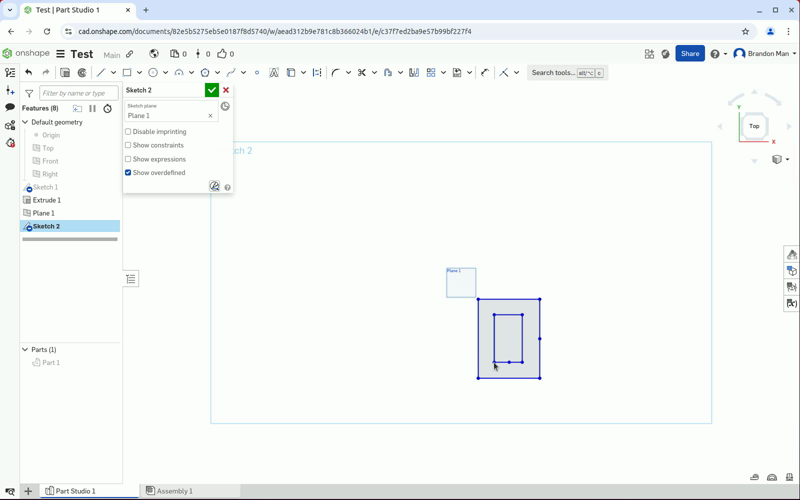
mouse_move(532, 342)
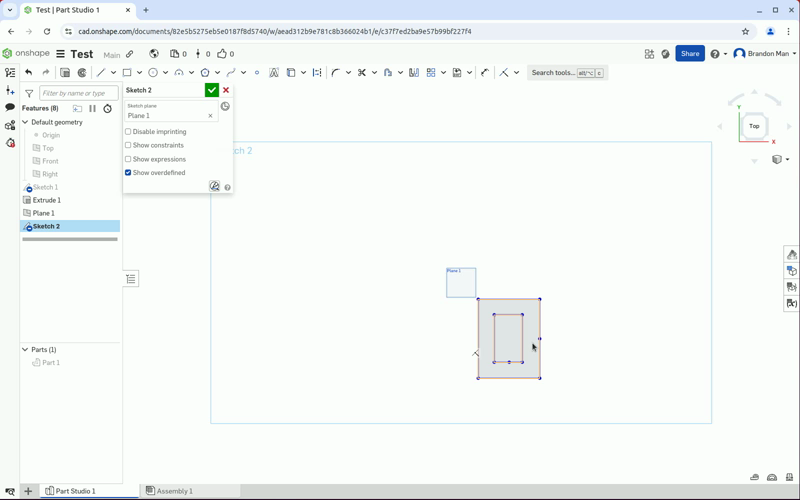
click(532, 342)
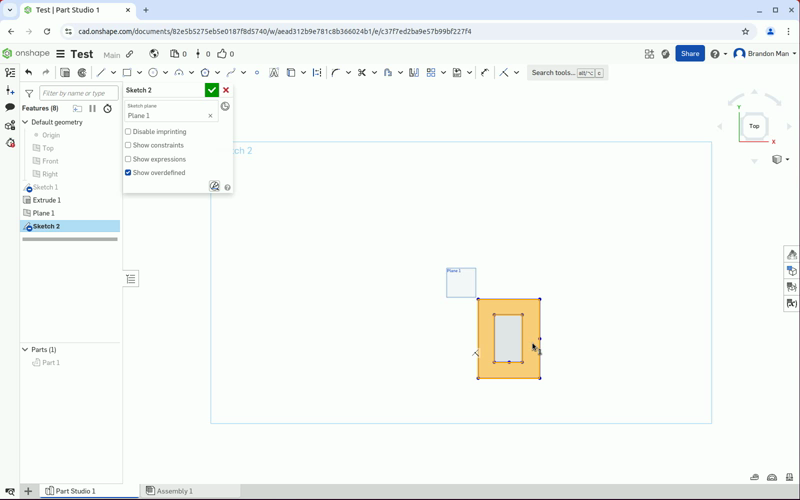
mouse_move(73, 352)
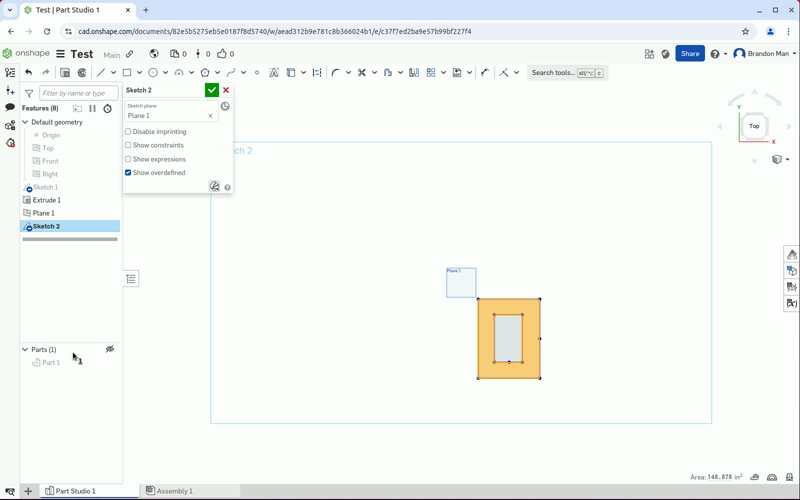
key(shift+y)
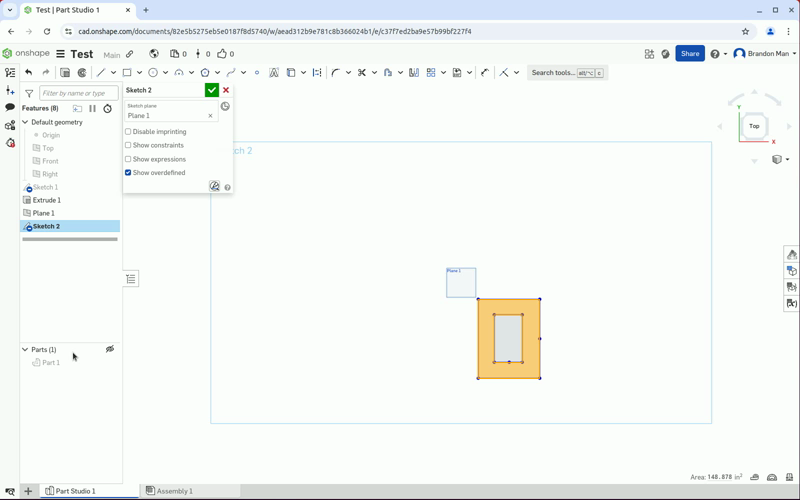
key(shift+e)
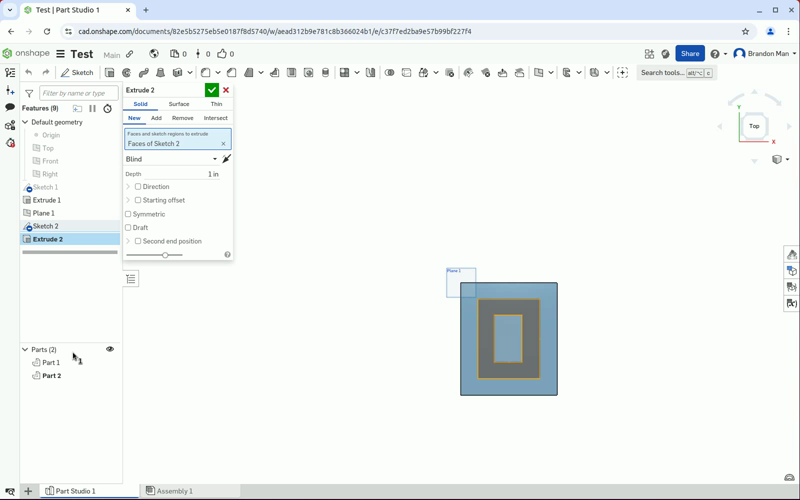
mouse_move(143, 106)
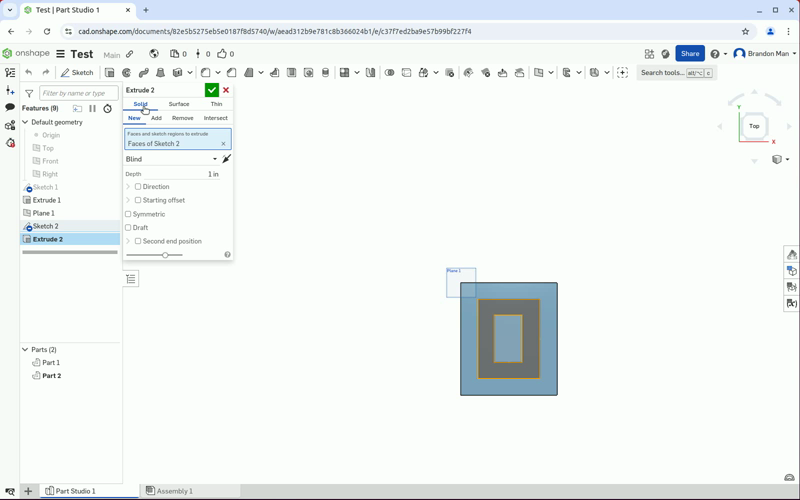
click(143, 106)
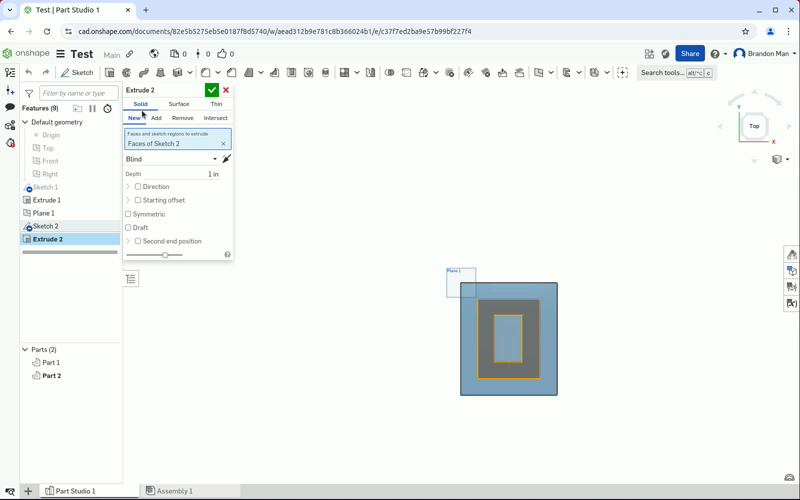
mouse_move(137, 120)
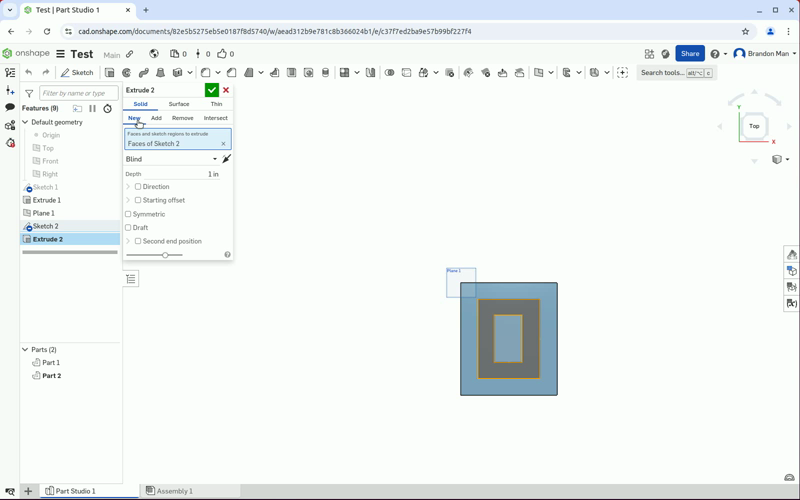
click(137, 120)
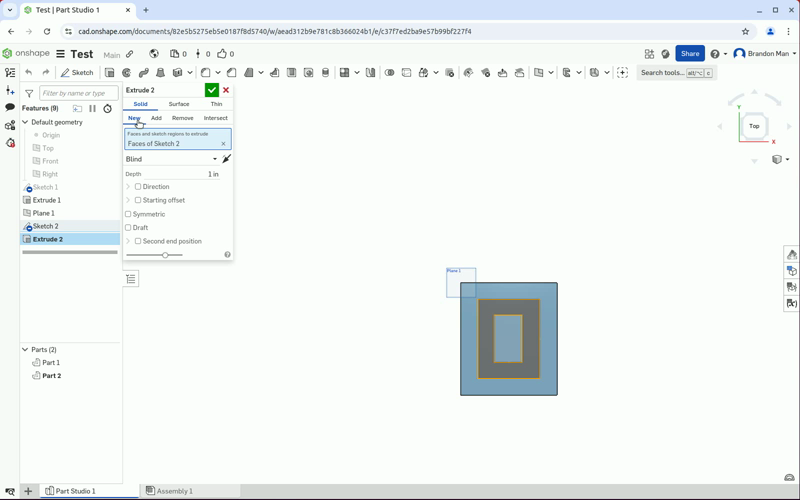
key(tab, 4)
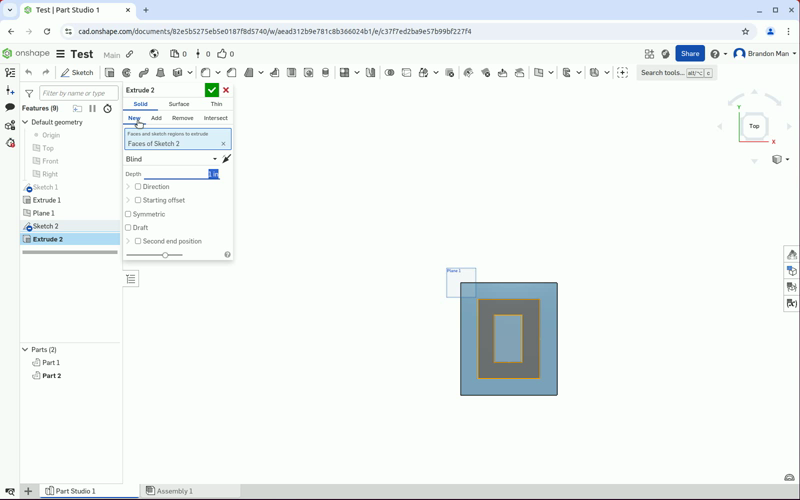
text(11.554)
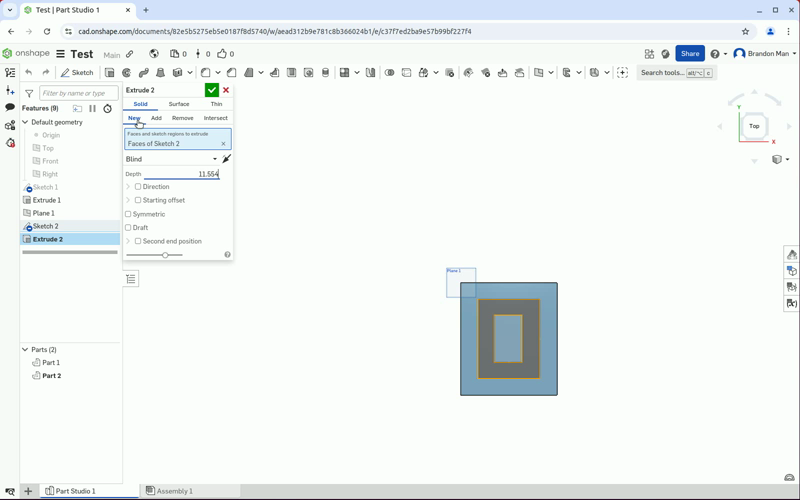
key(enter)
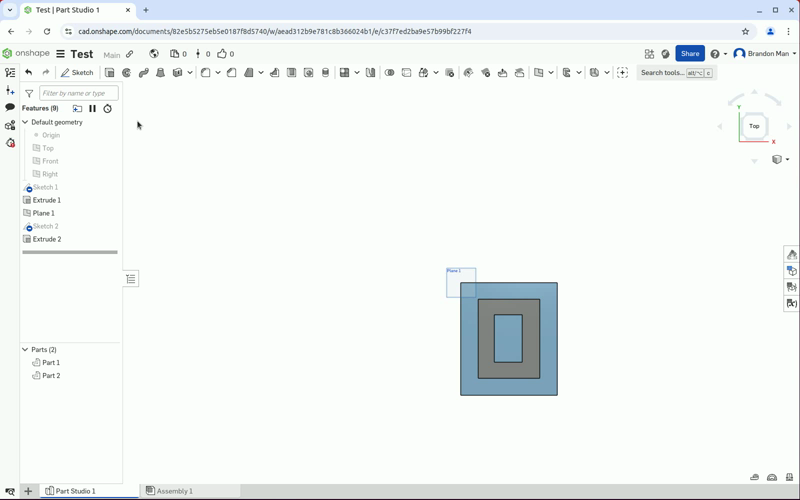
key(shift+h)
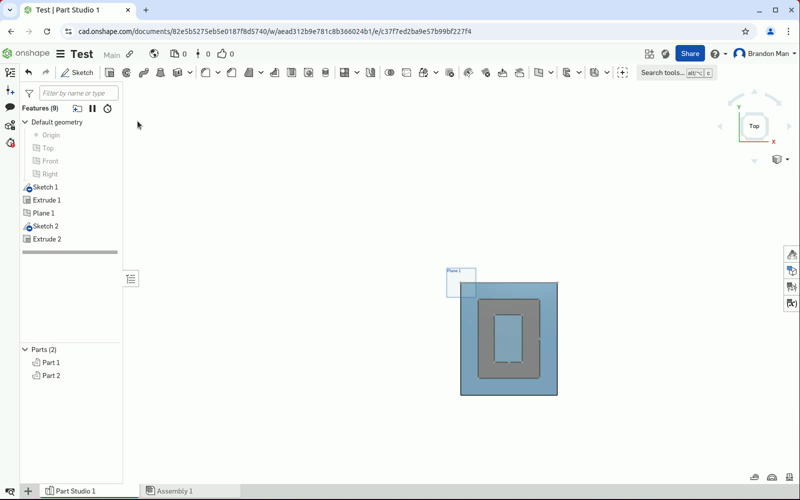
key(shift+h)
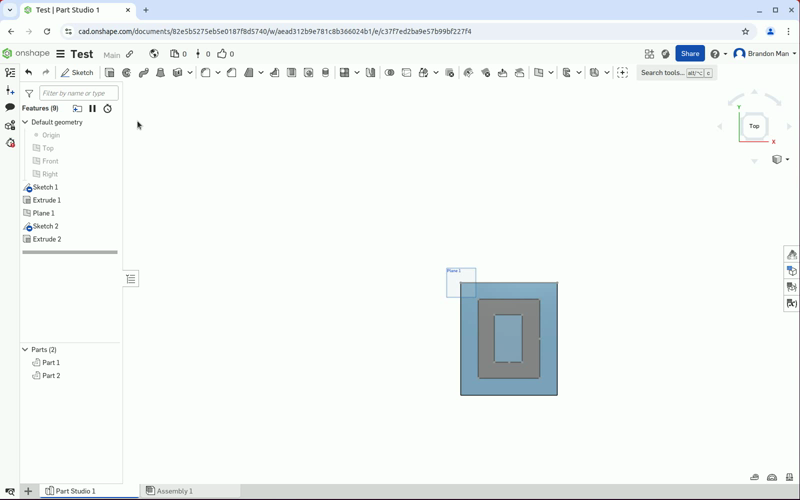
key(shift+7)
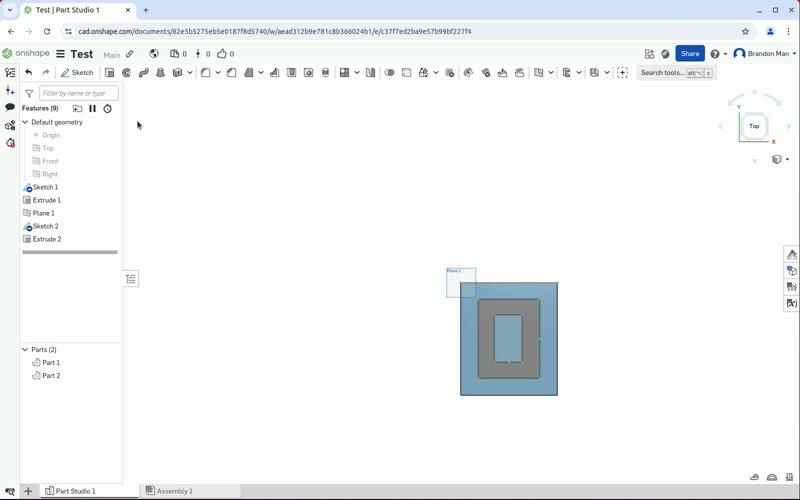
key(up, 3)
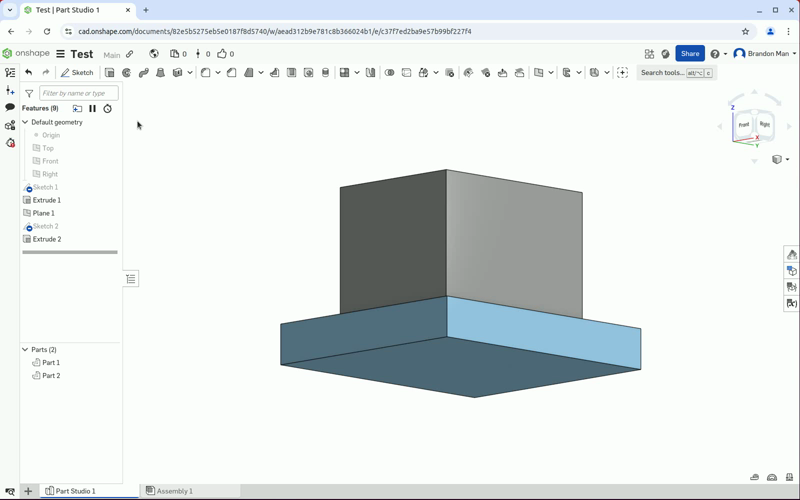
key(left, 3)
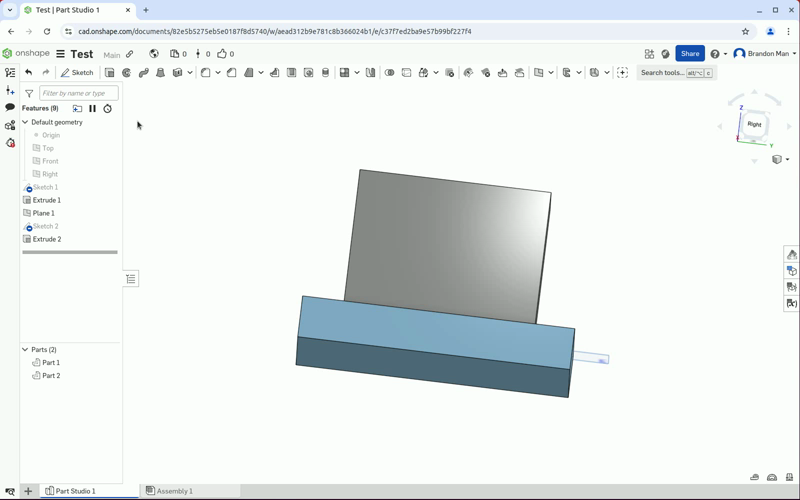
key(right, 3)
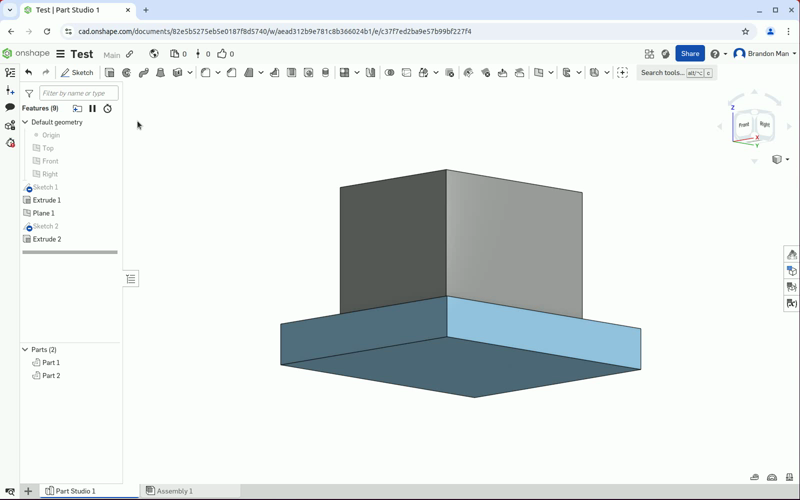
key(down, 3)
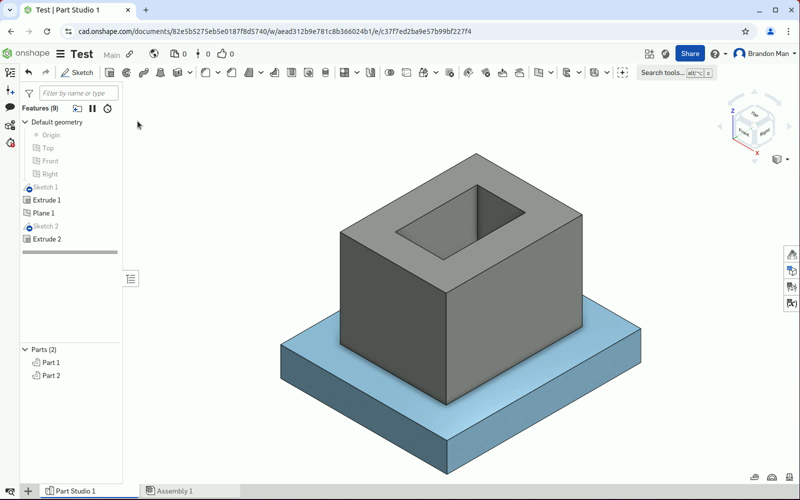
mouse_move(73, 189)
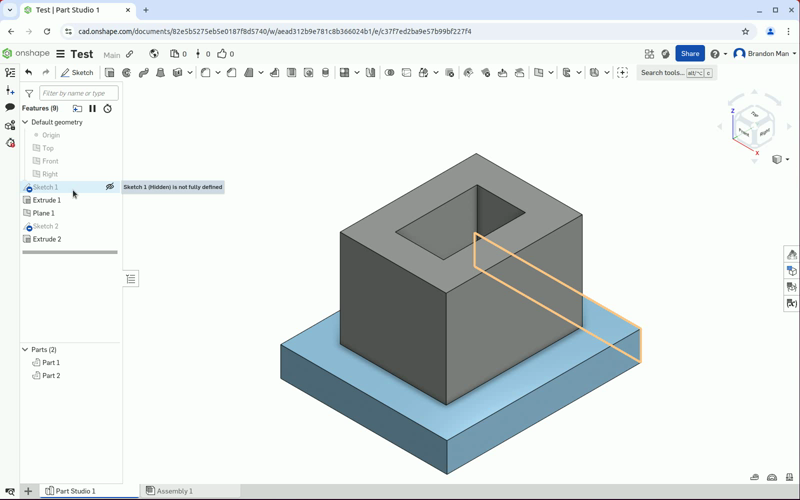
click(73, 189)